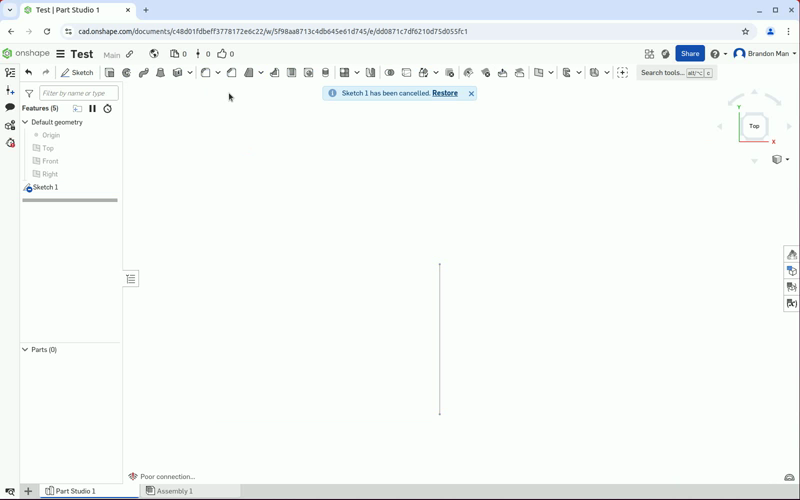
key(shift+h)
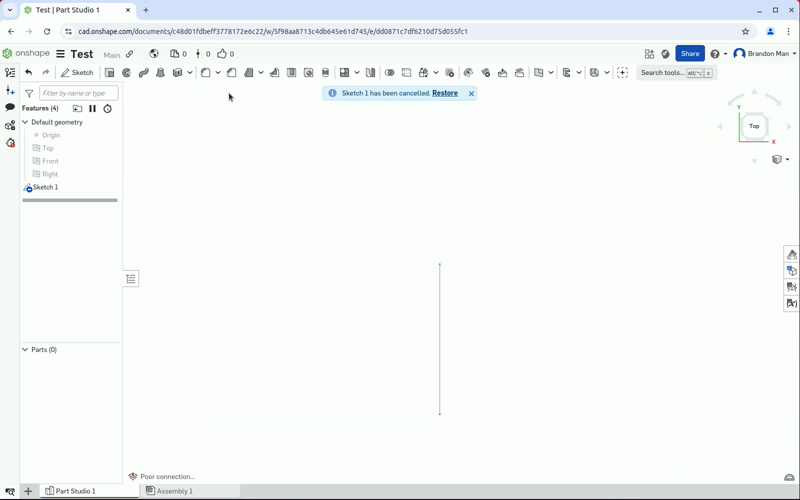
key(shift+s)
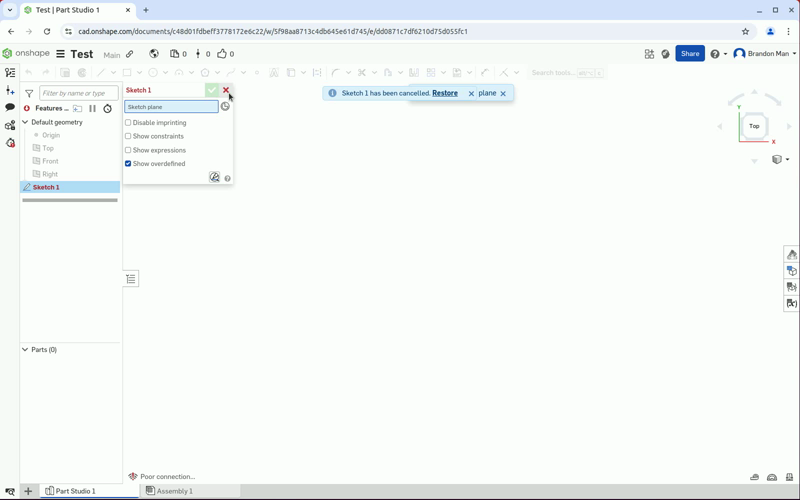
mouse_move(73, 150)
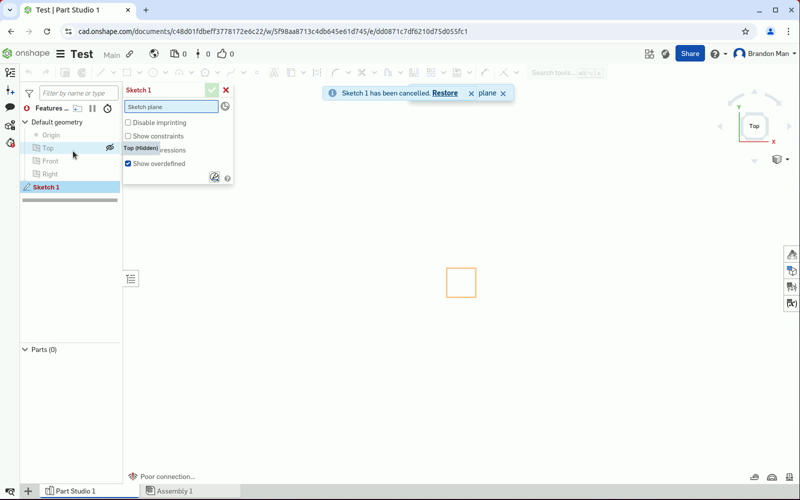
click(73, 150)
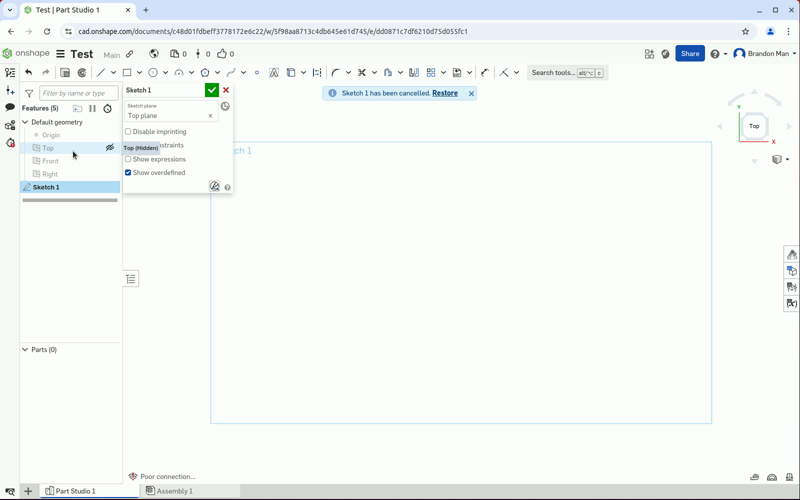
mouse_move(73, 352)
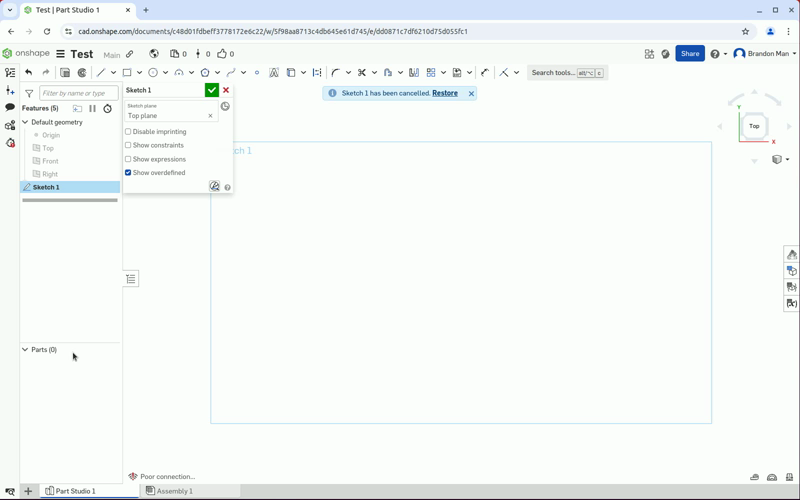
key(y)
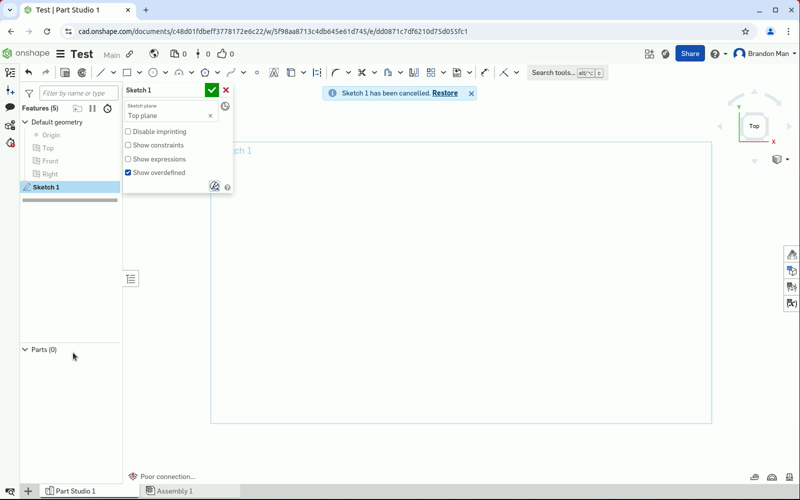
key(l)
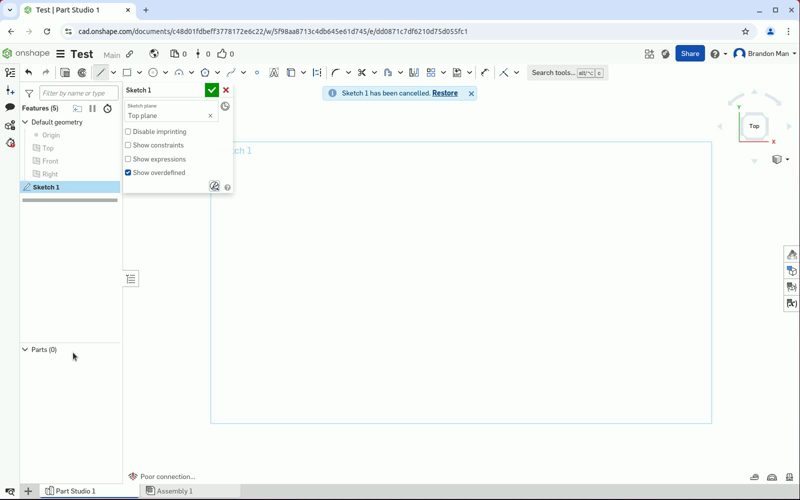
key_down(shift)
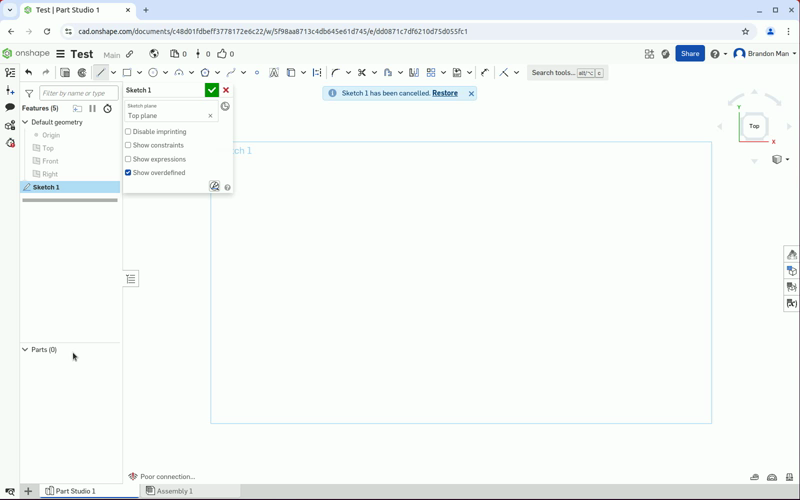
mouse_move(460, 282)
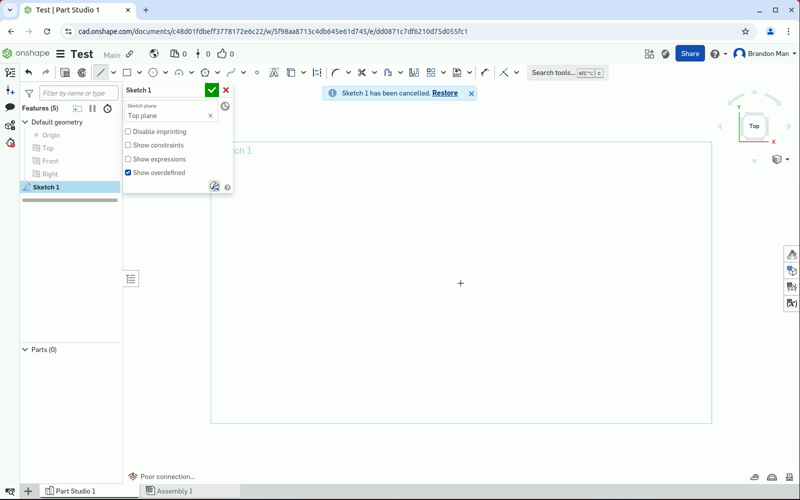
click(460, 282)
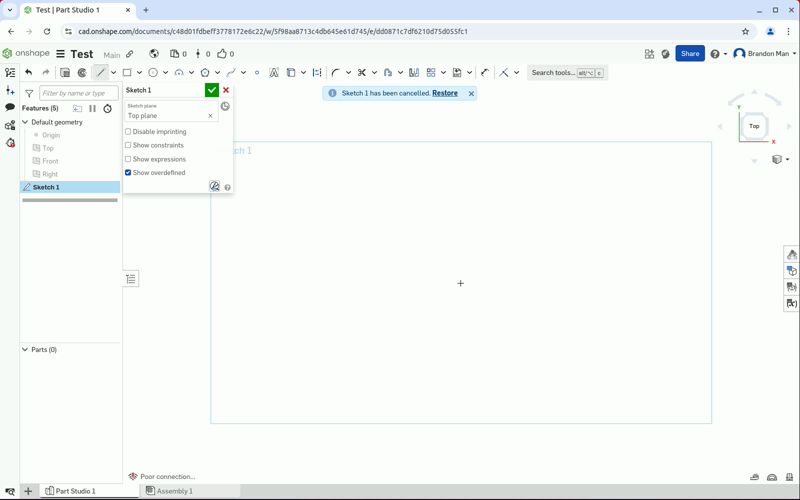
key_up(shift)
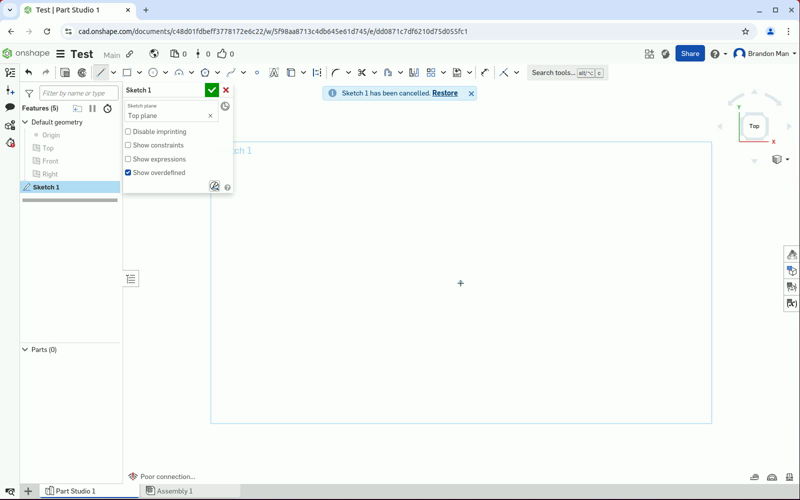
key_down(shift)
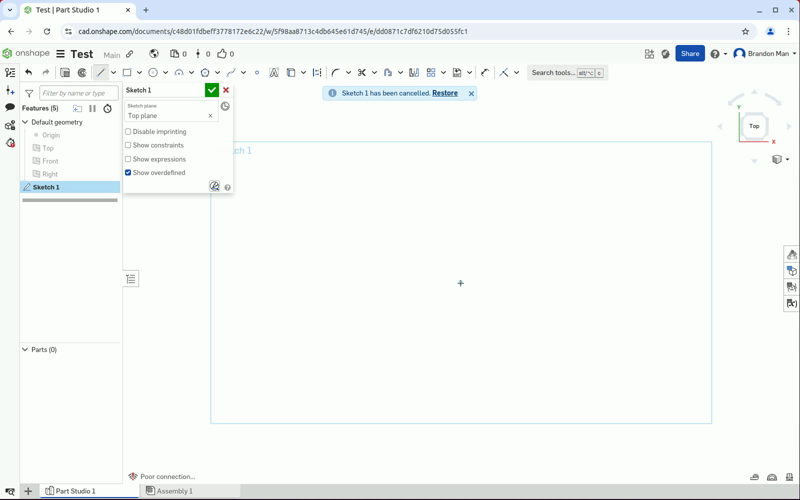
mouse_move(573, 282)
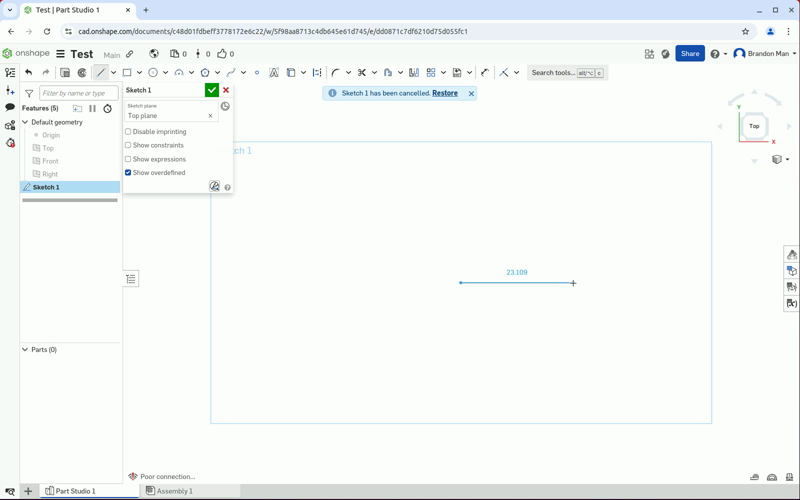
click(573, 282)
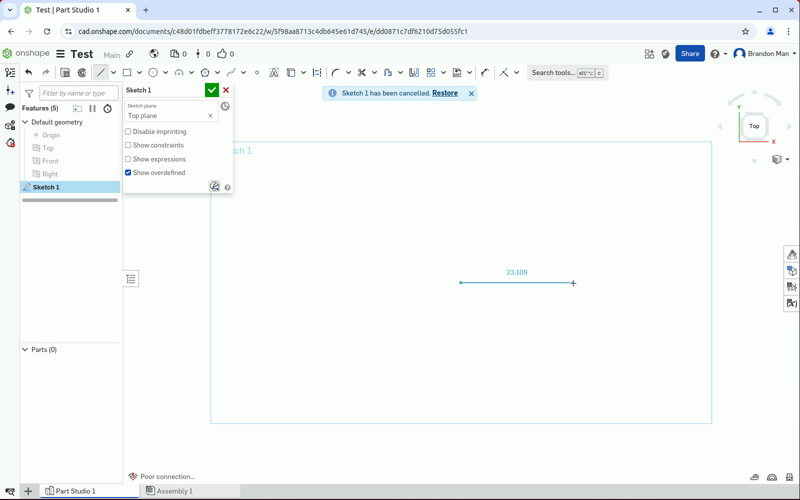
key_up(shift)
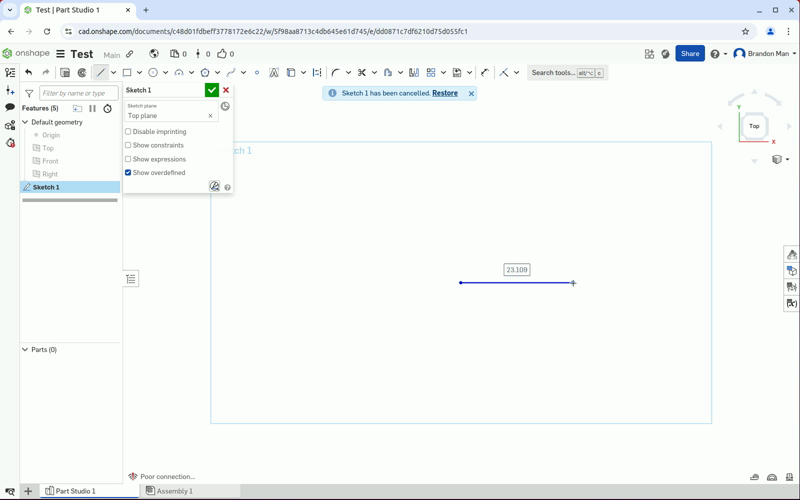
key_down(shift)
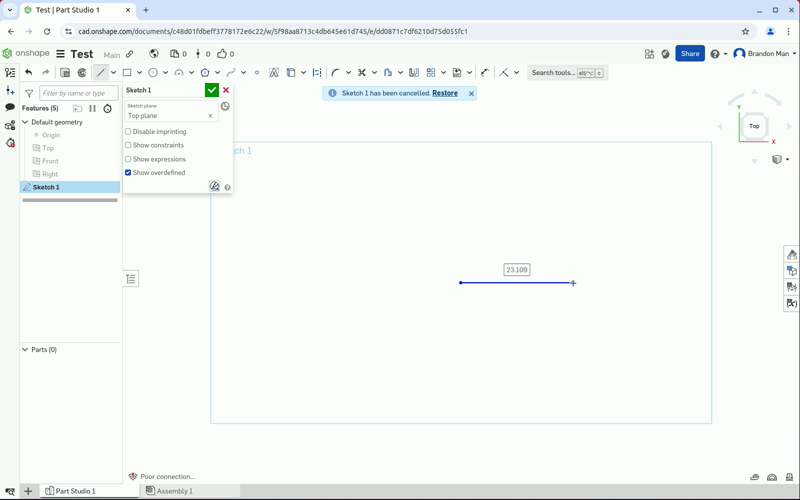
mouse_move(573, 215)
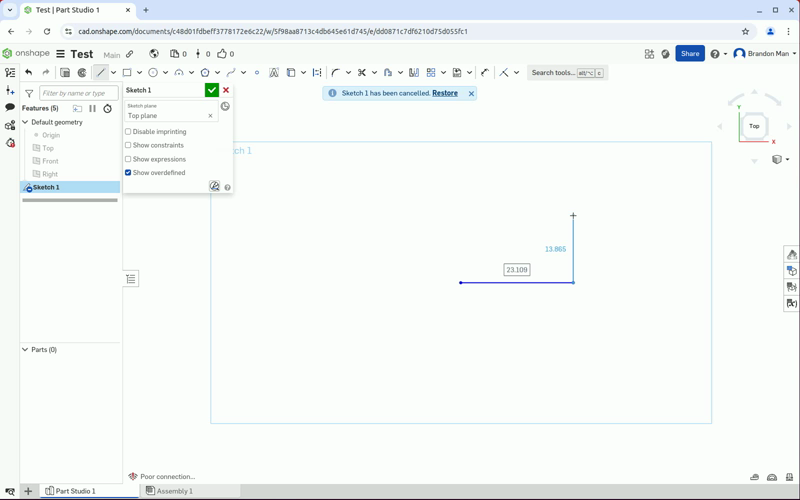
click(573, 215)
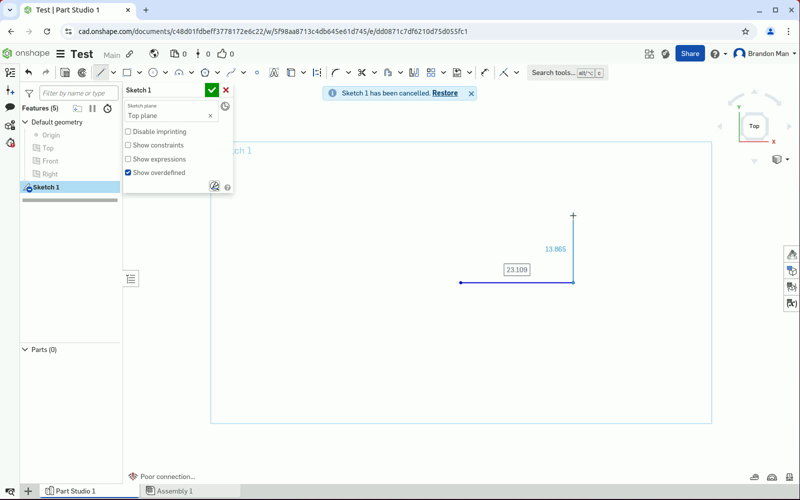
key_up(shift)
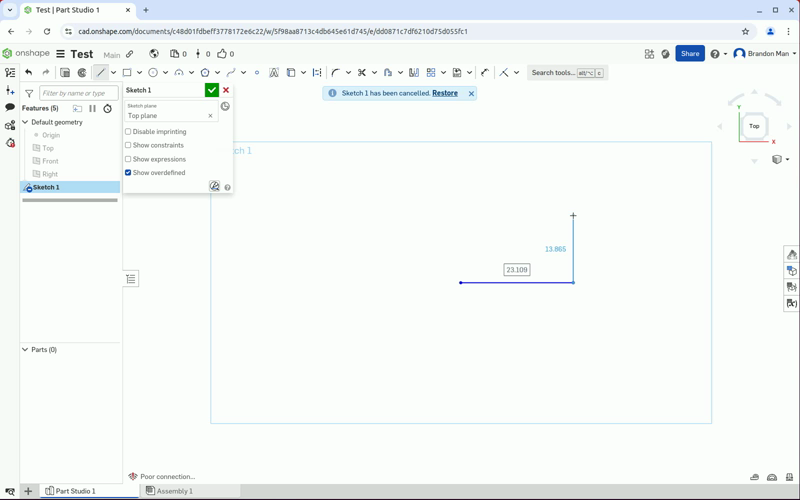
key_down(shift)
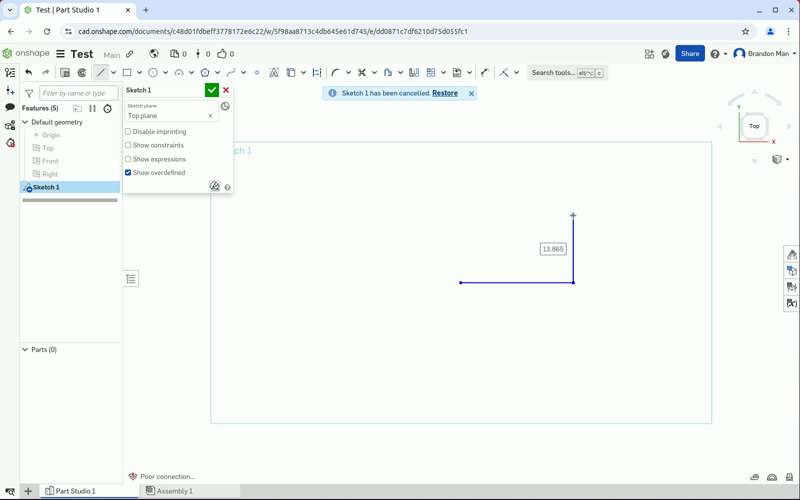
mouse_move(460, 215)
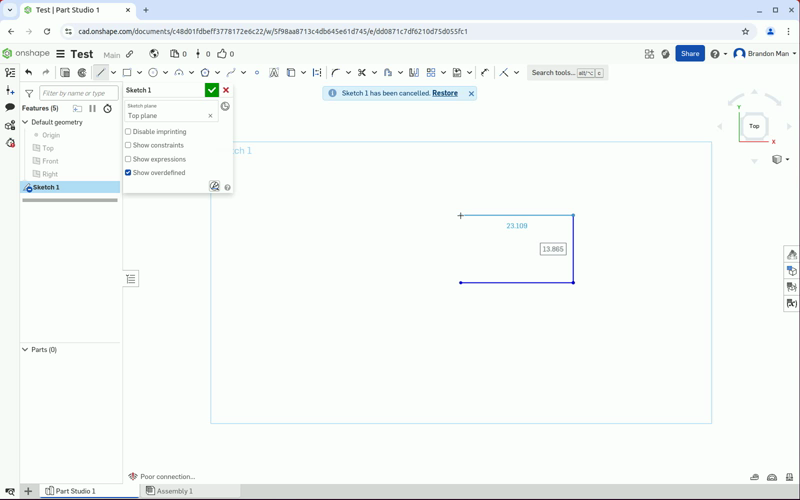
click(460, 215)
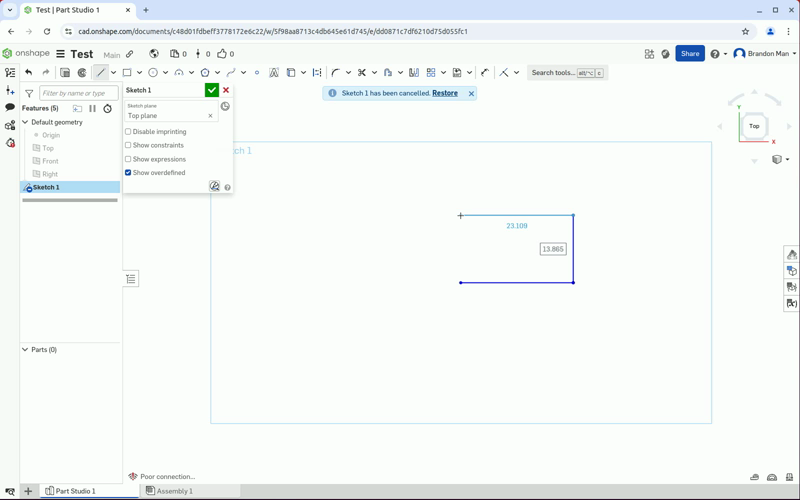
key_up(shift)
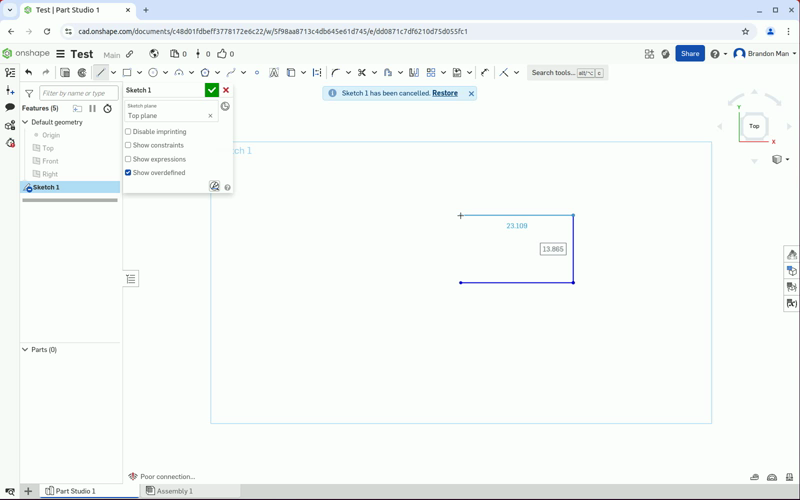
key_down(shift)
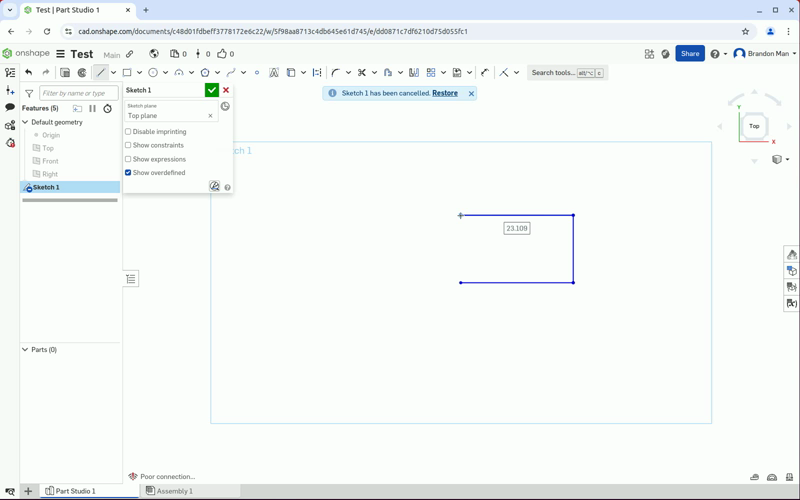
mouse_move(460, 282)
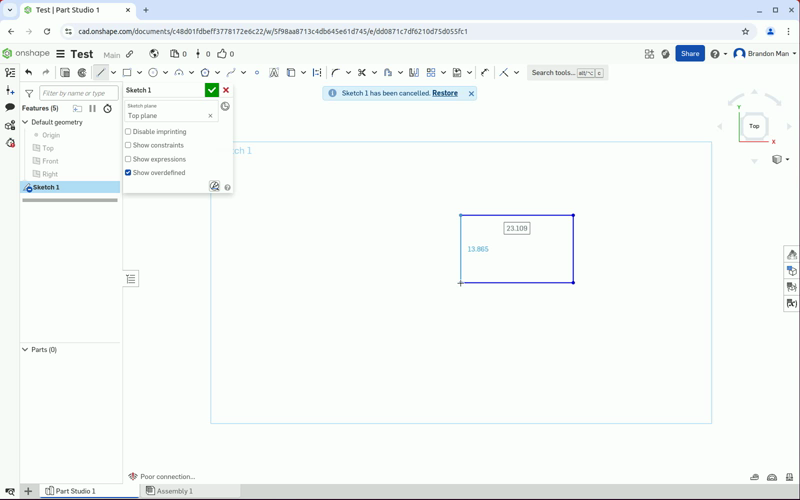
key_up(shift)
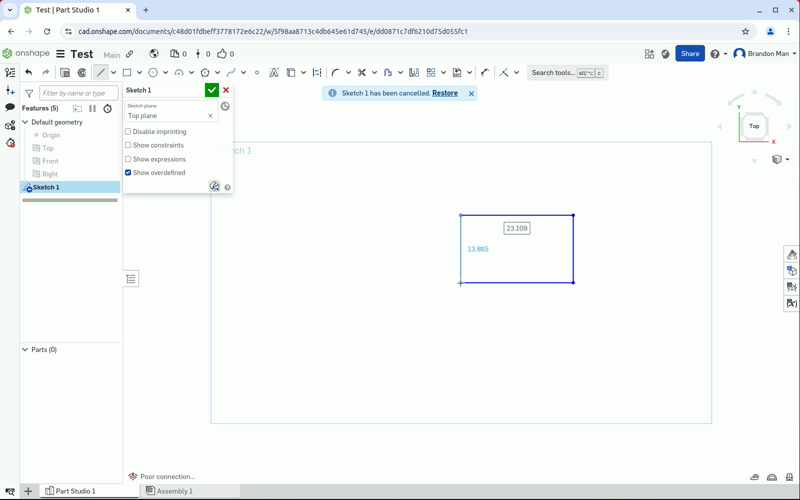
click(460, 282)
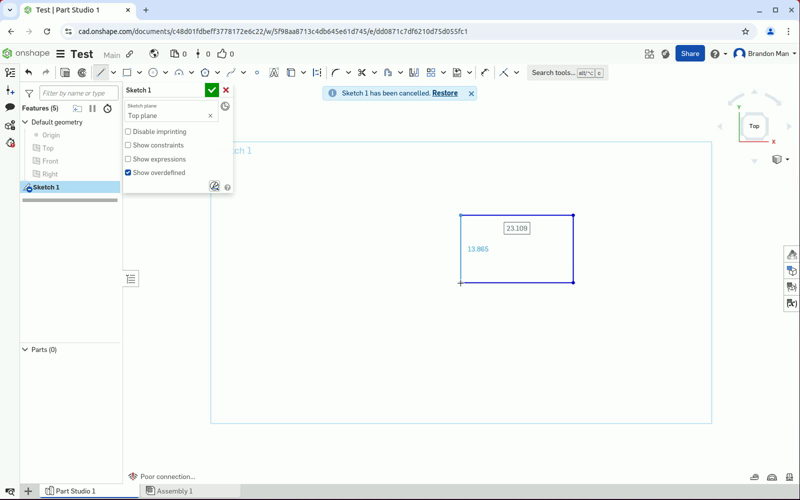
key(esc)
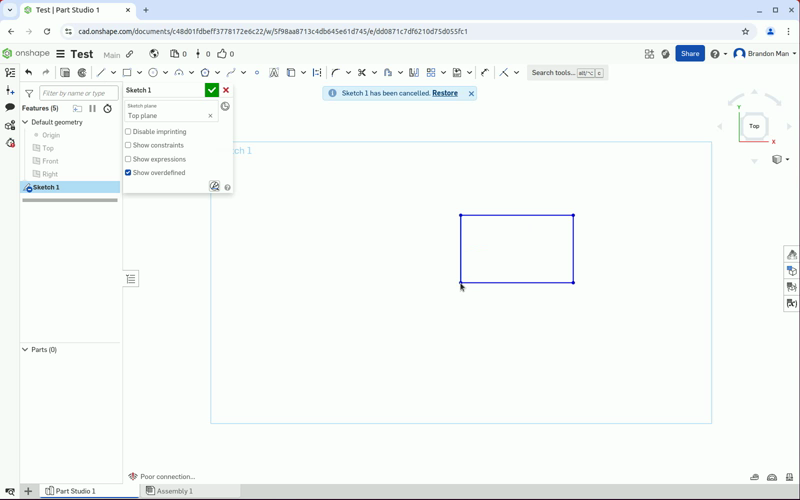
mouse_move(542, 234)
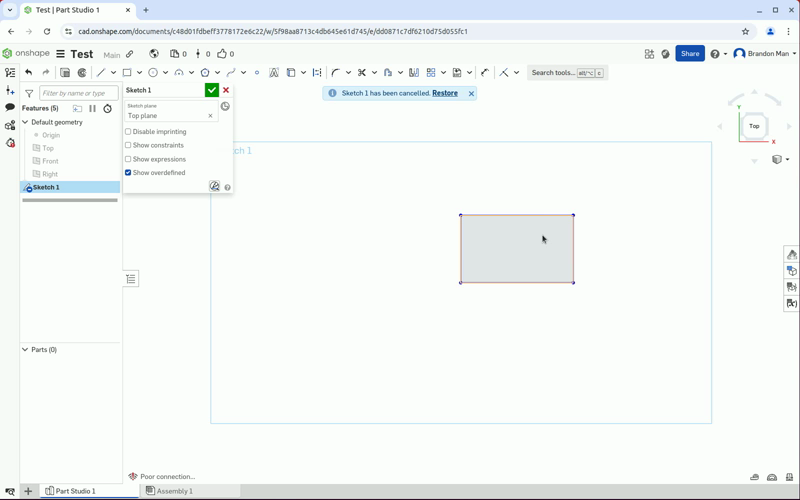
click(542, 234)
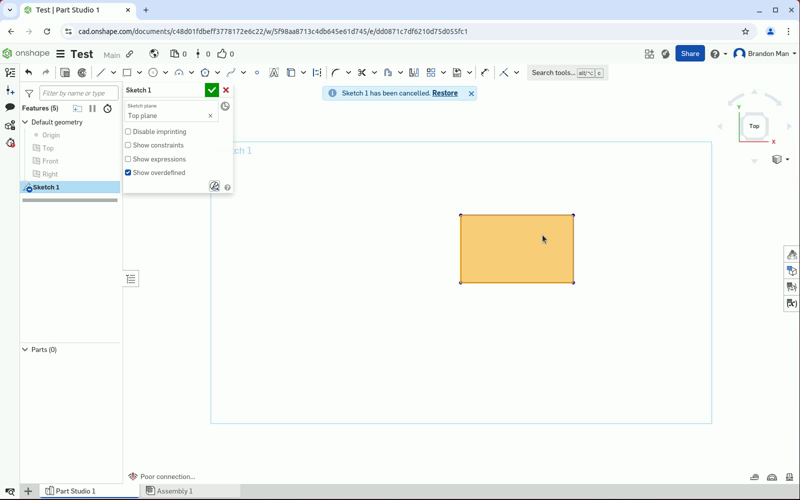
mouse_move(73, 352)
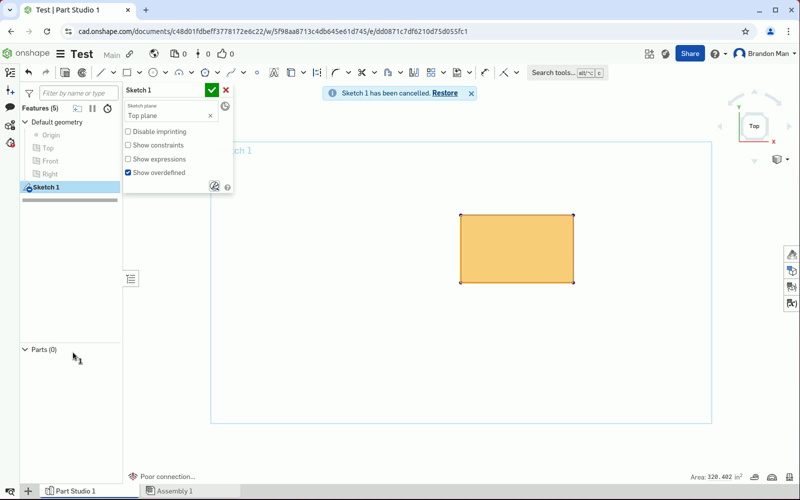
key(shift+y)
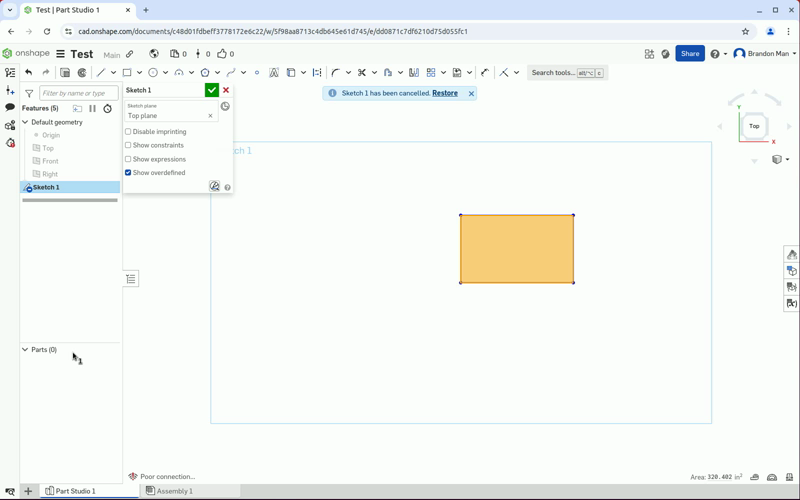
key(shift+e)
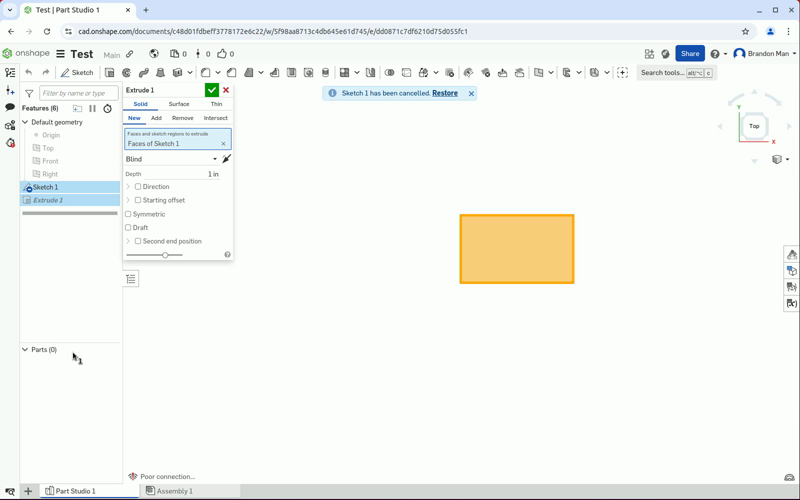
mouse_move(143, 106)
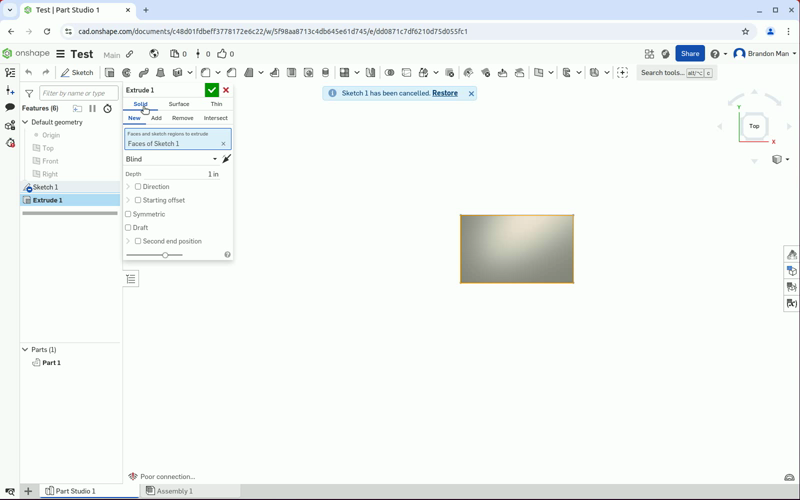
click(143, 106)
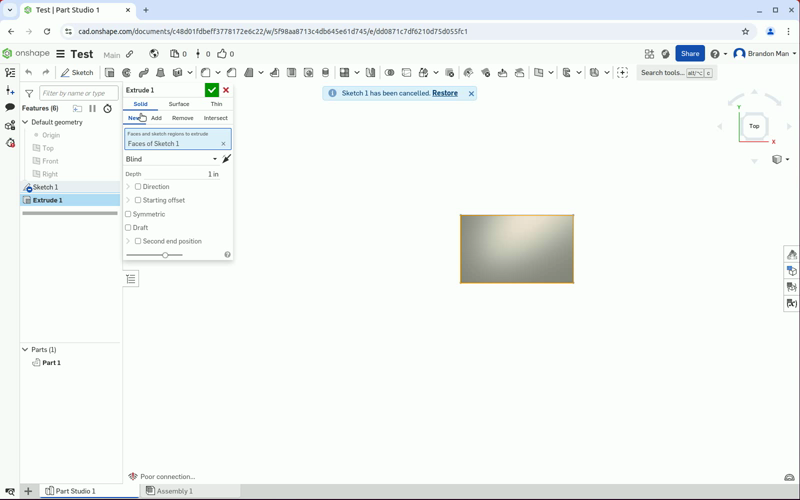
mouse_move(137, 120)
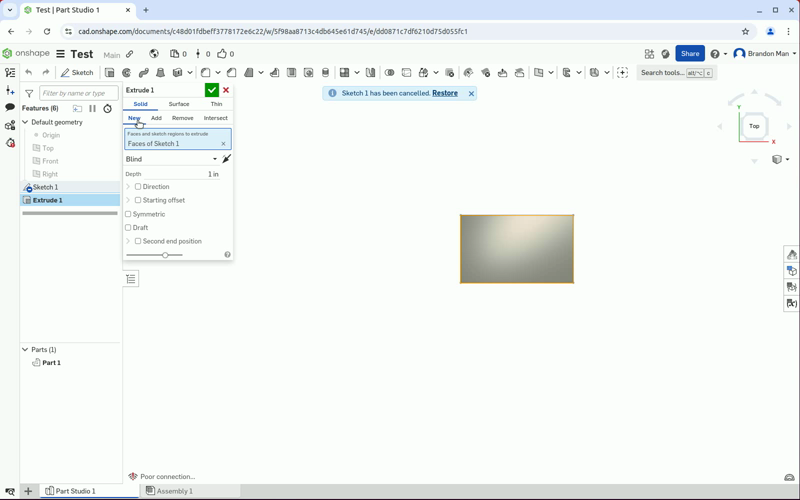
click(137, 120)
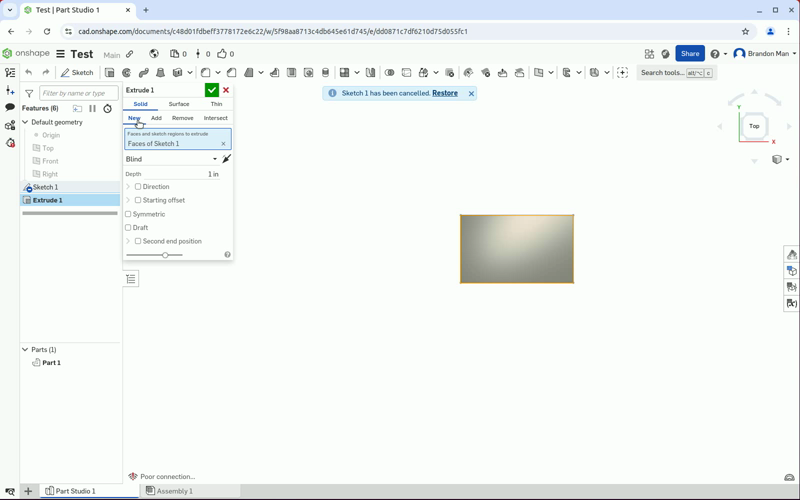
key(tab, 4)
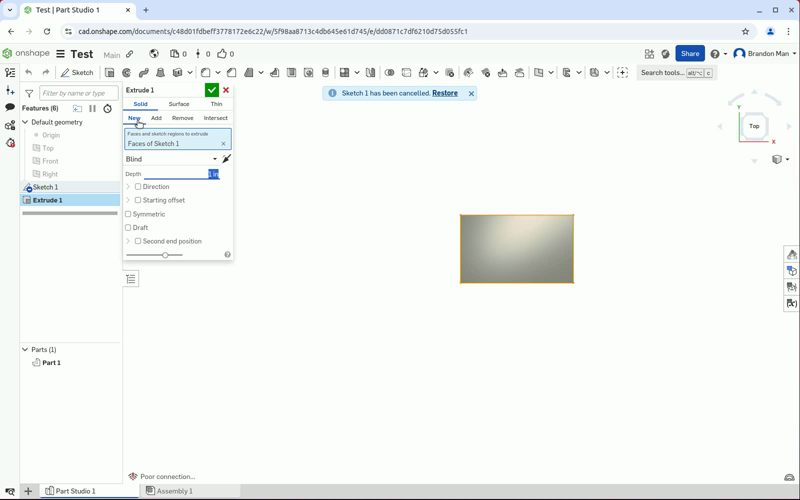
text(0.481)
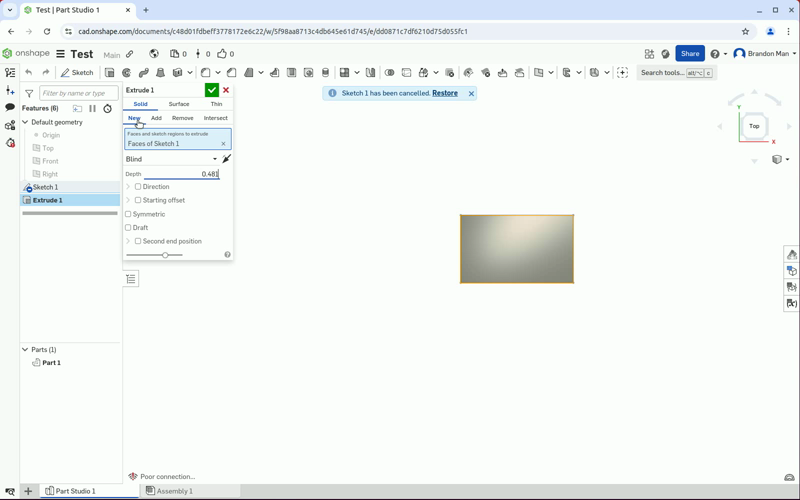
key(enter)
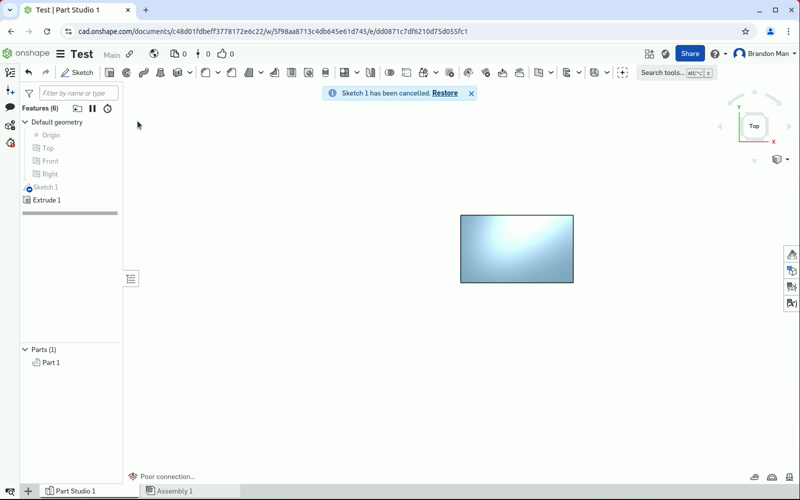
key(shift+h)
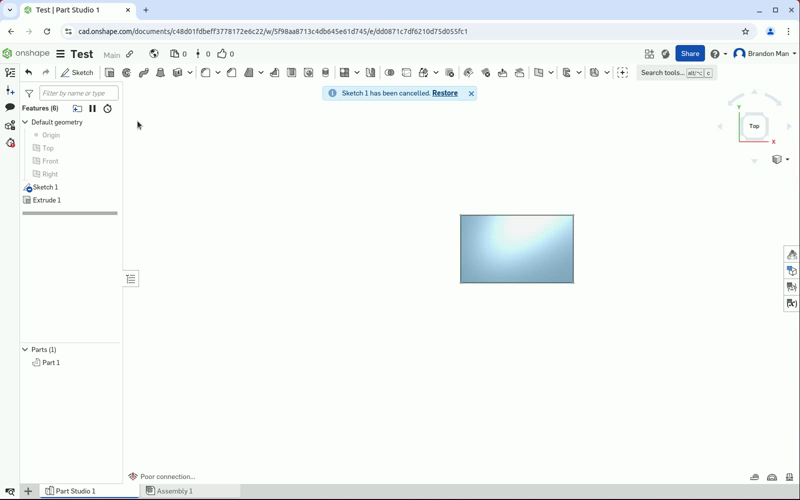
key(shift+h)
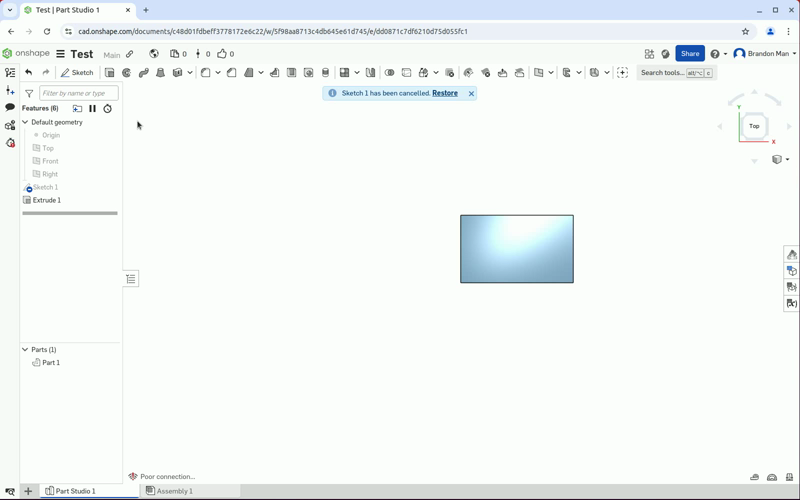
mouse_move(73, 189)
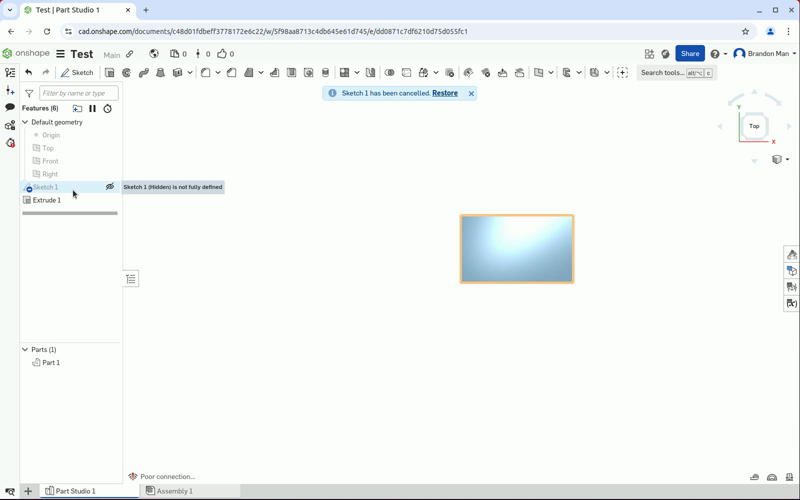
click(73, 189)
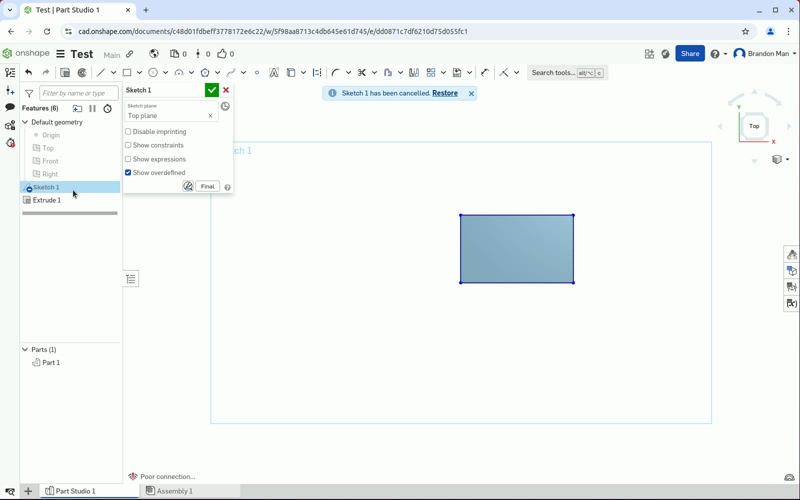
mouse_move(229, 92)
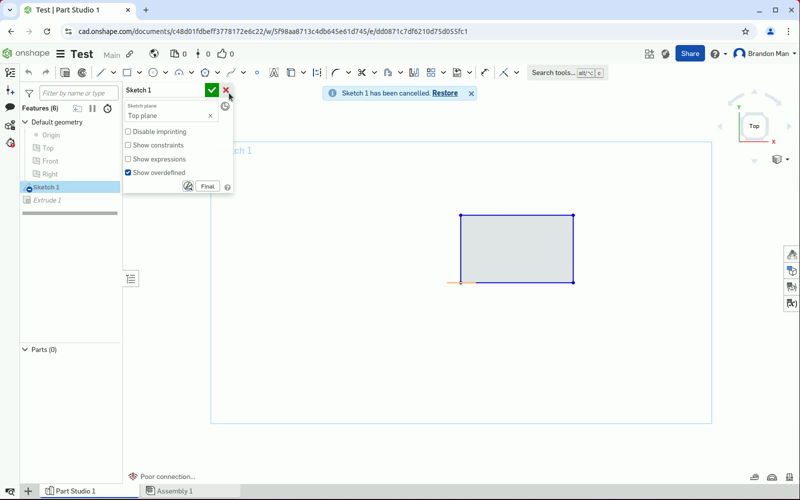
click(229, 92)
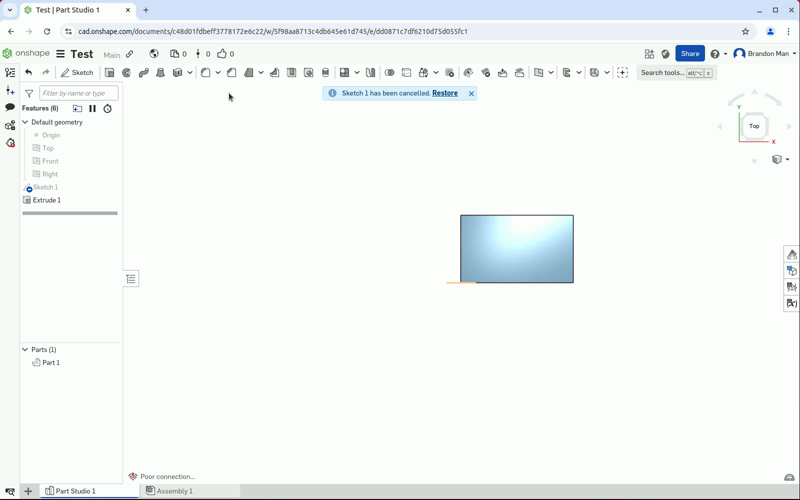
mouse_move(541, 75)
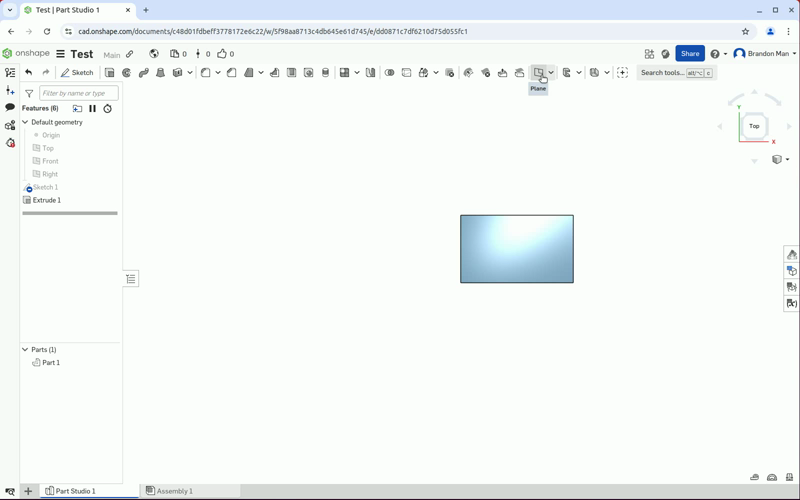
click(541, 75)
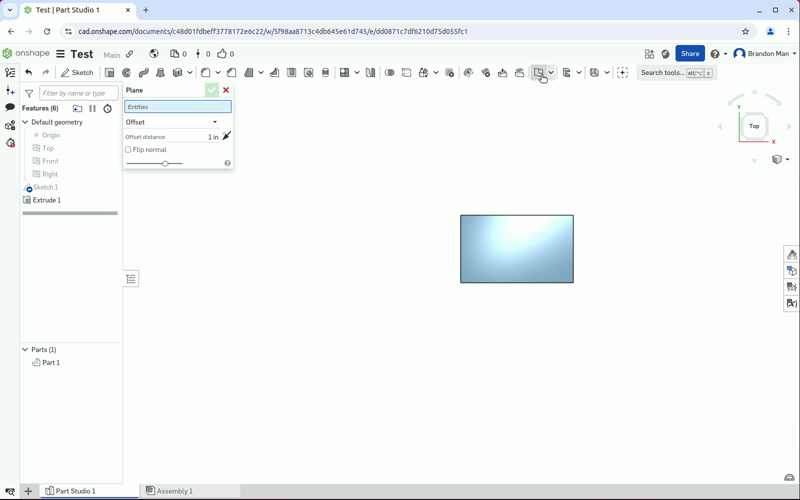
mouse_move(73, 150)
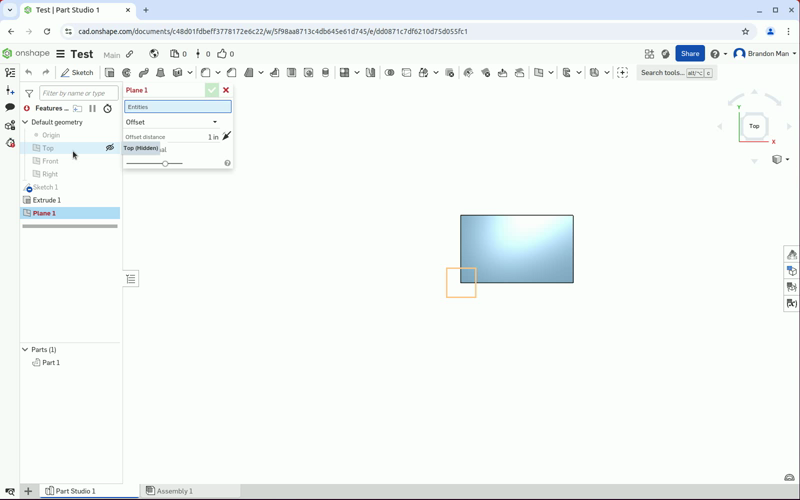
click(73, 150)
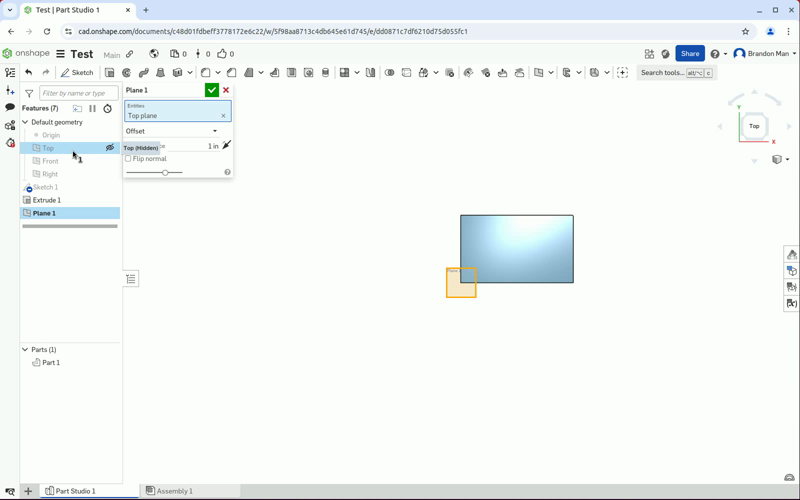
key(tab, 2)
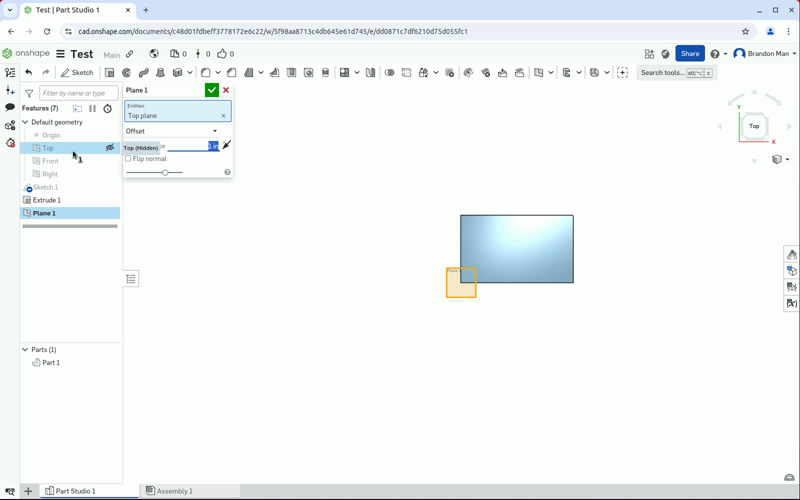
text(0.493)
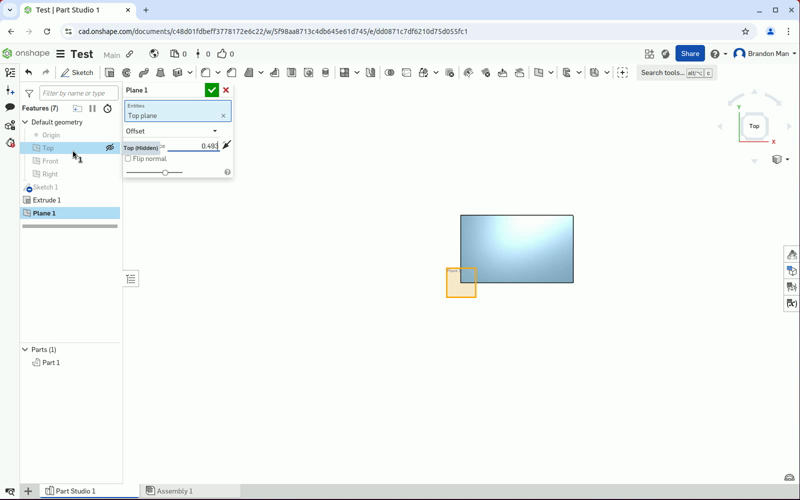
key(enter, 2)
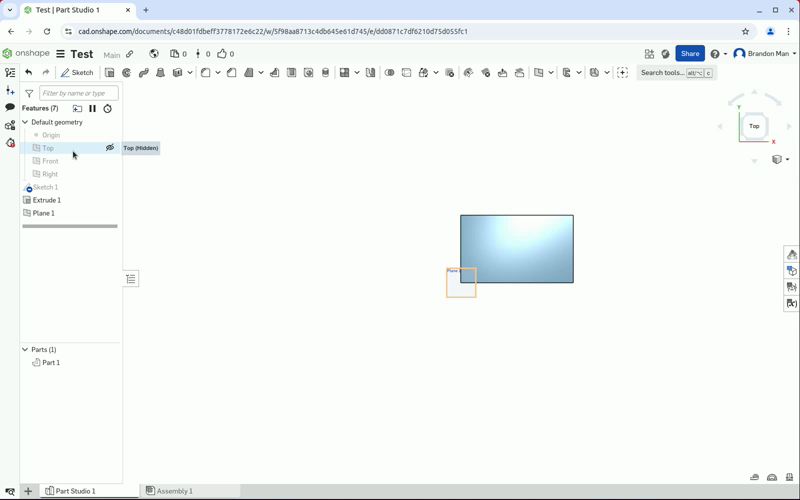
key(shift+s)
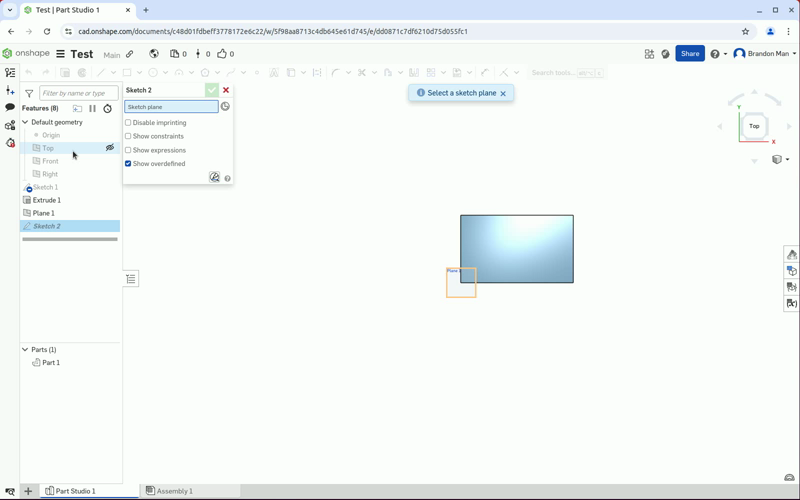
mouse_move(73, 215)
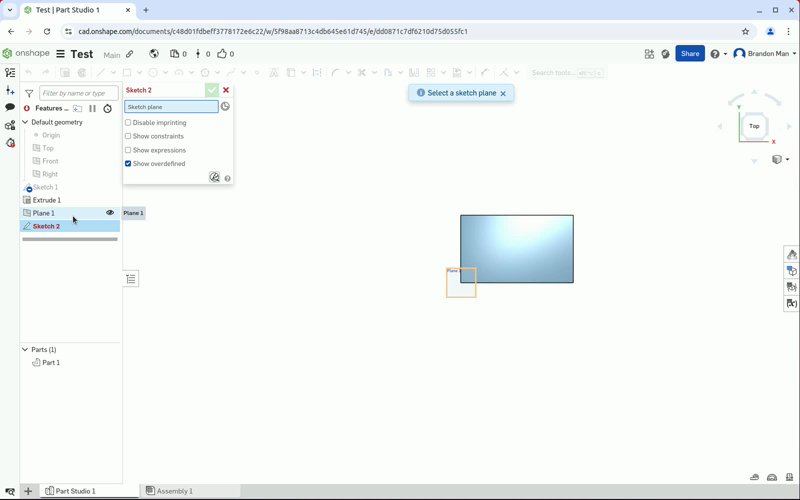
click(73, 215)
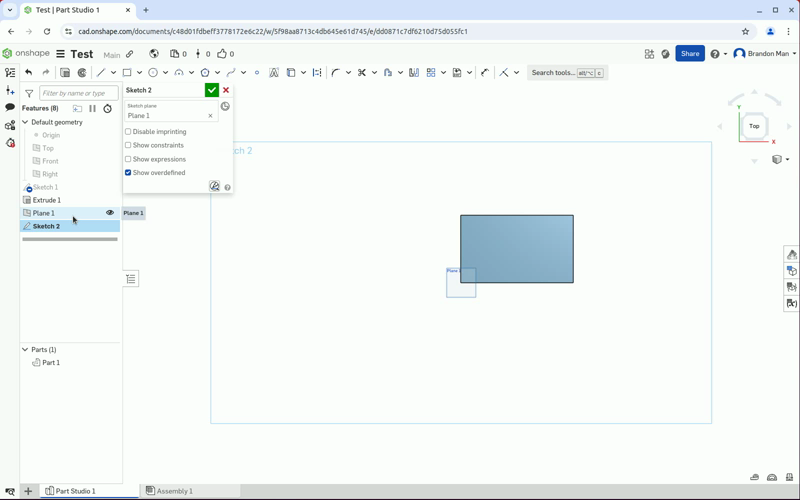
mouse_move(73, 352)
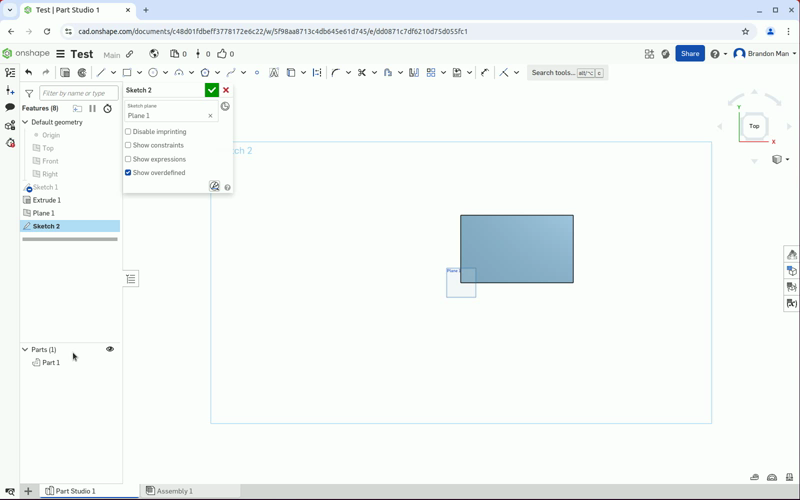
key(y)
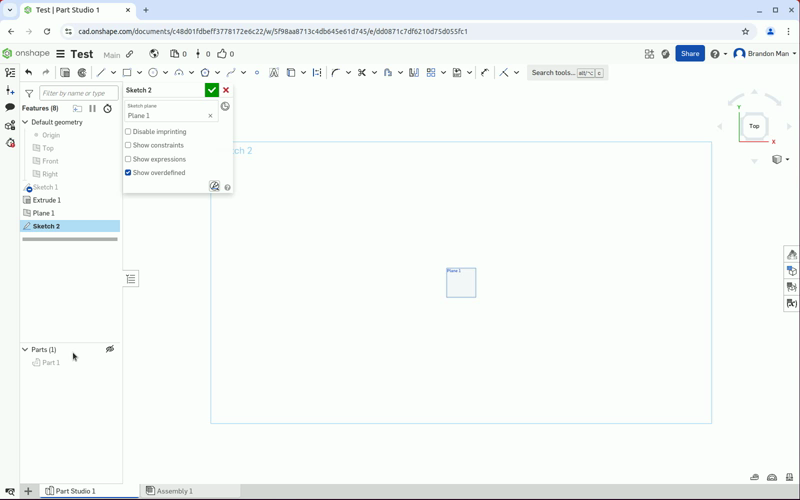
key(l)
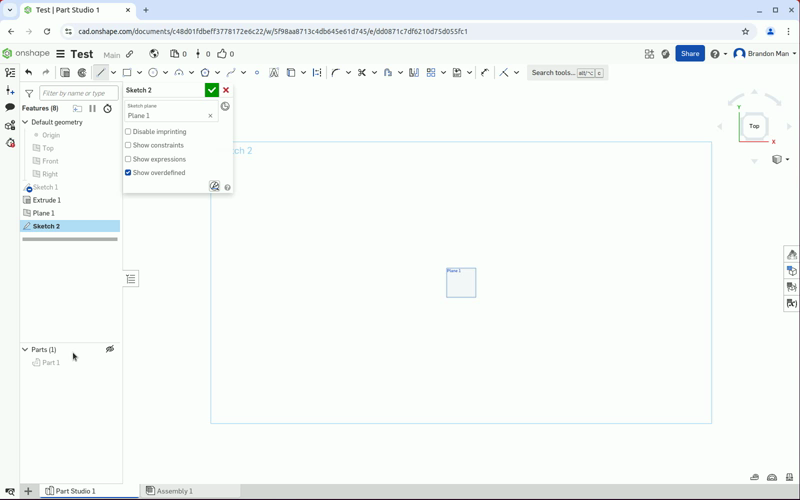
key_down(shift)
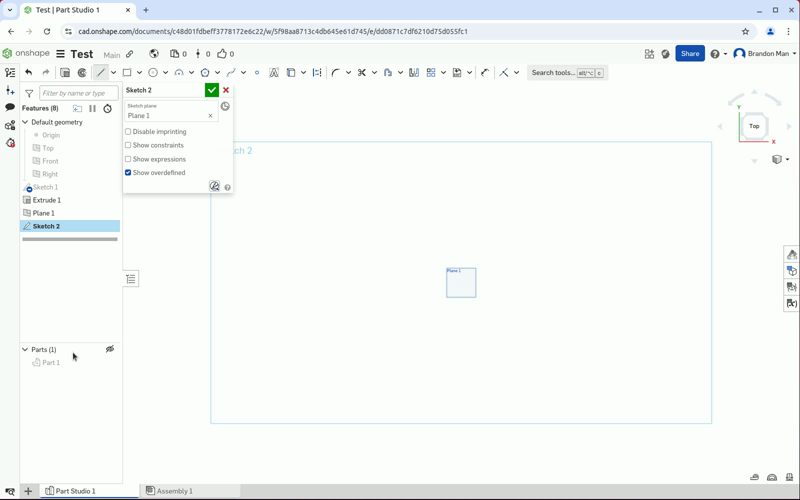
mouse_move(460, 282)
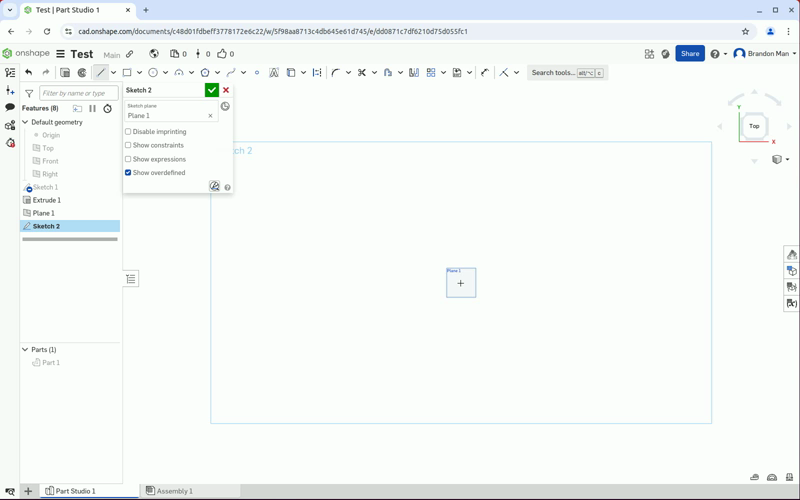
click(460, 282)
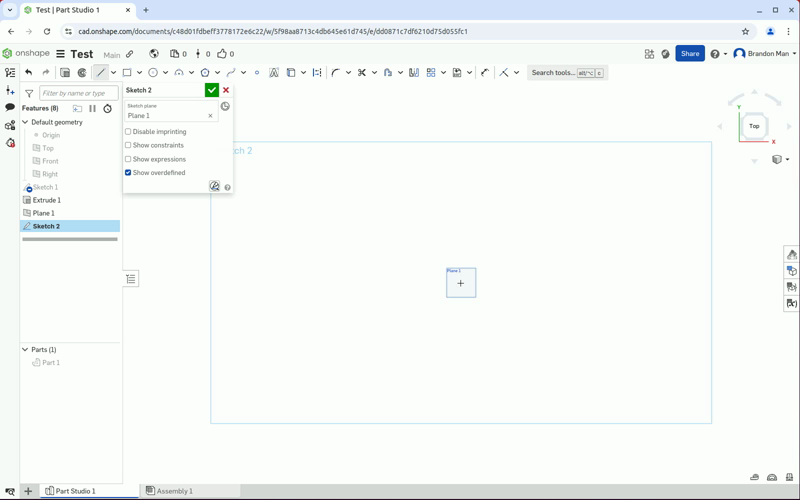
key_up(shift)
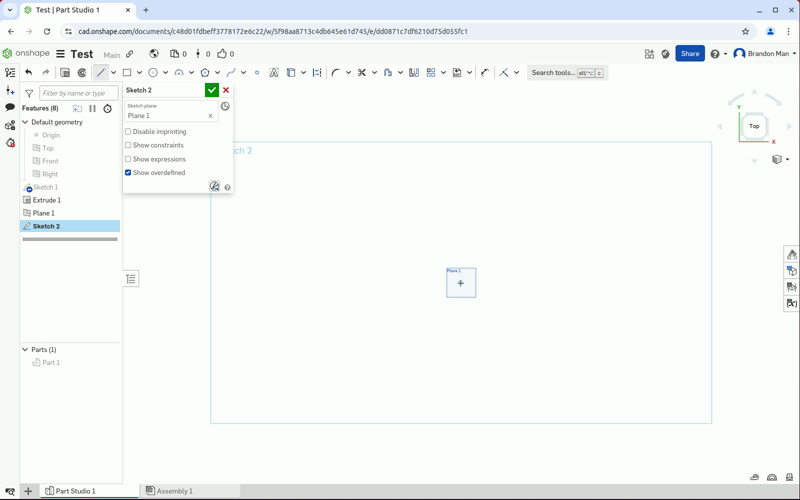
key_down(shift)
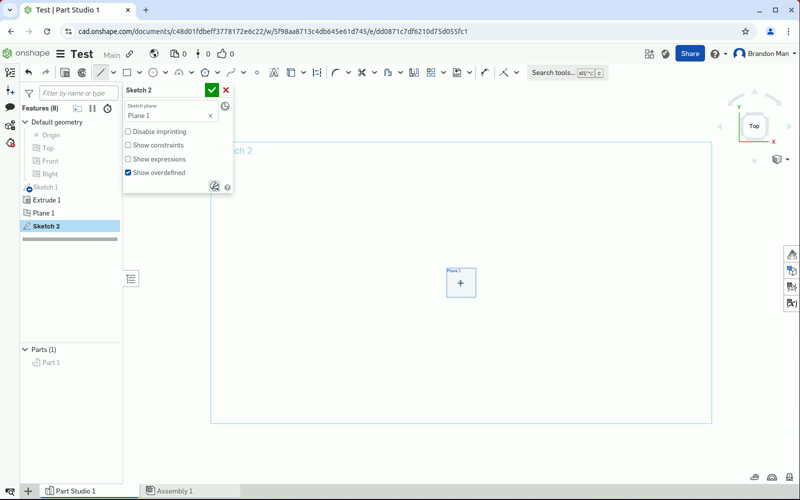
mouse_move(490, 282)
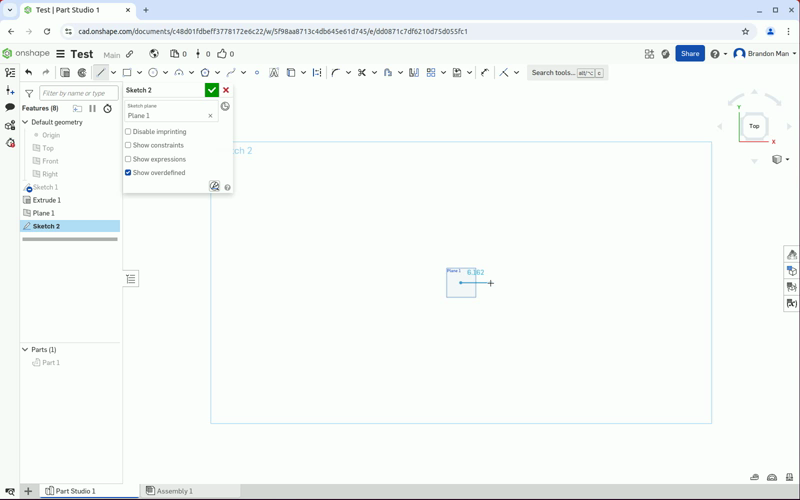
mouse_move(464, 282)
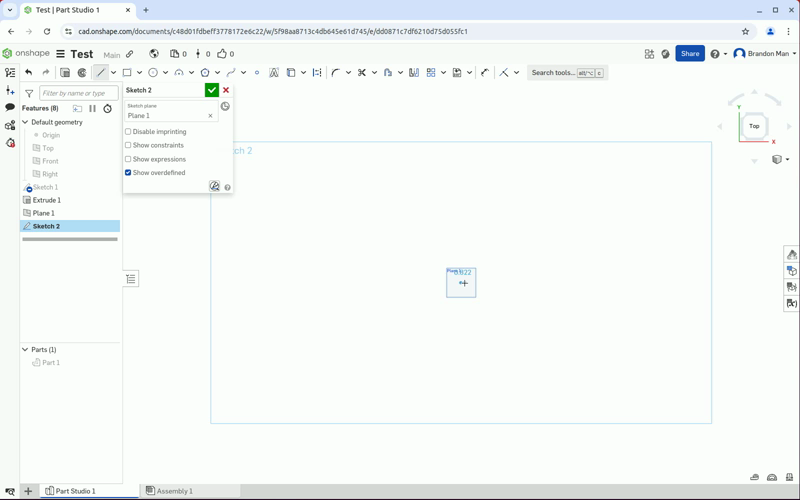
scroll(6)
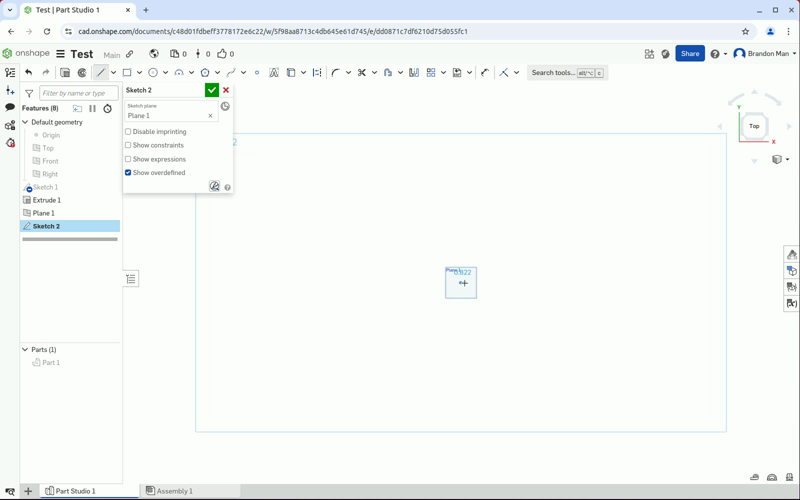
scroll(6)
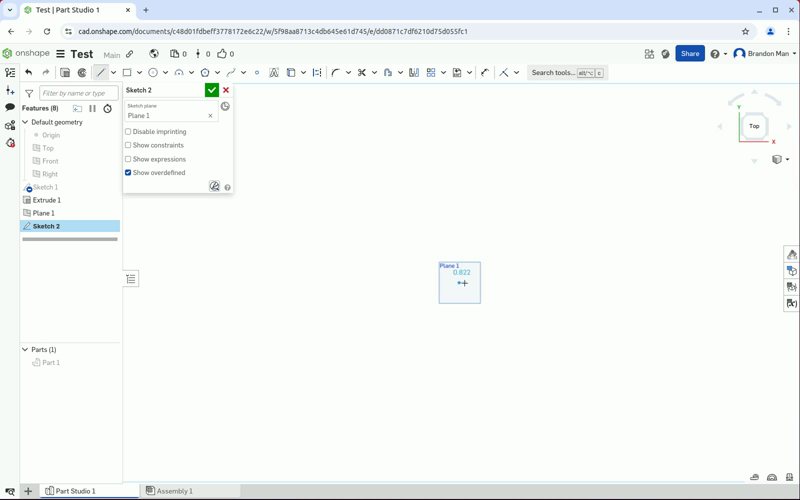
scroll(6)
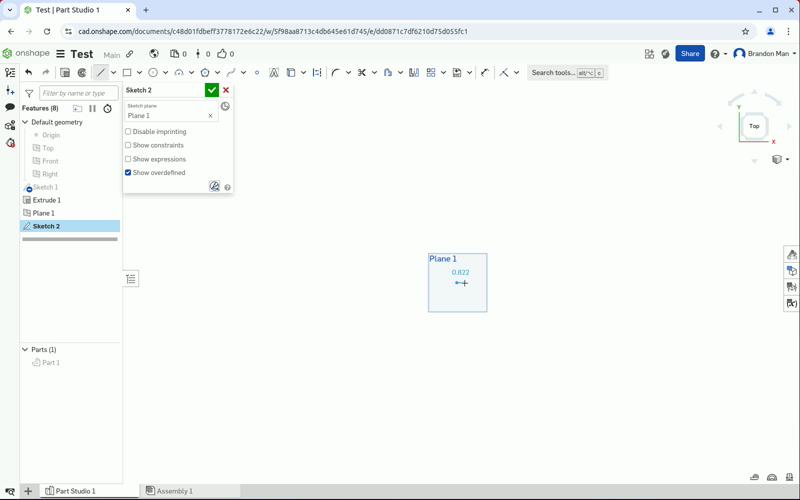
scroll(6)
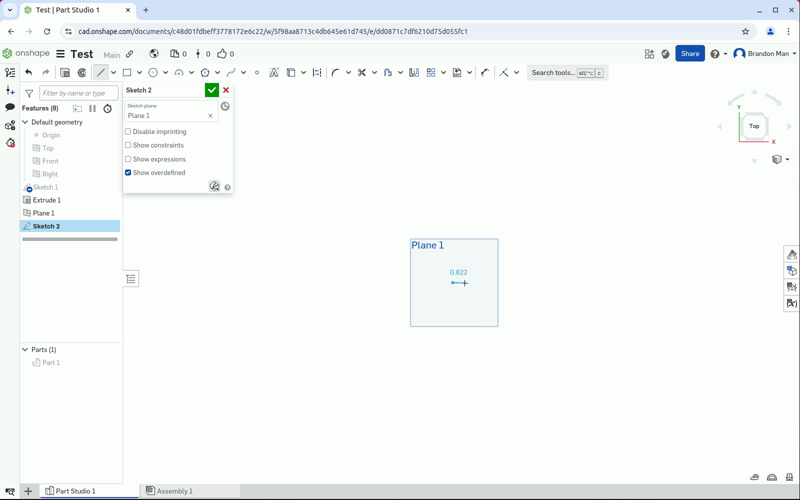
scroll(6)
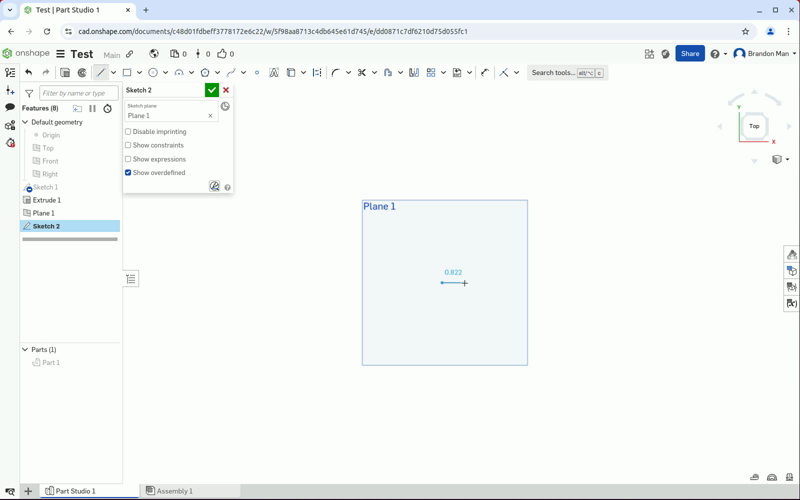
scroll(6)
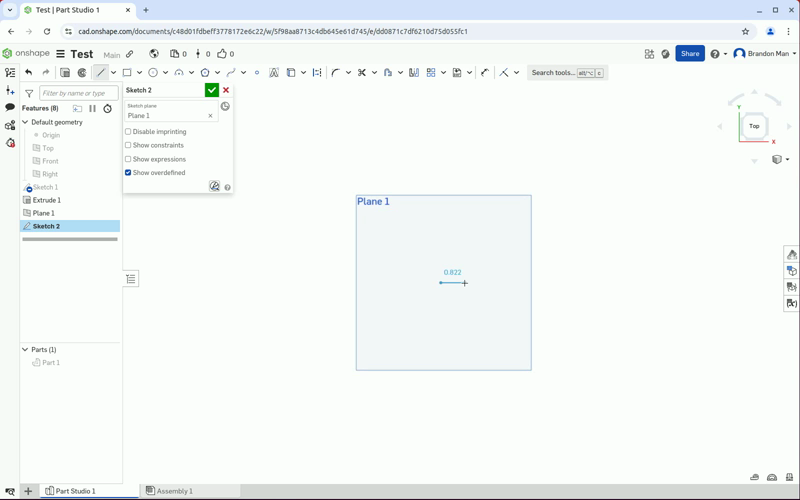
scroll(6)
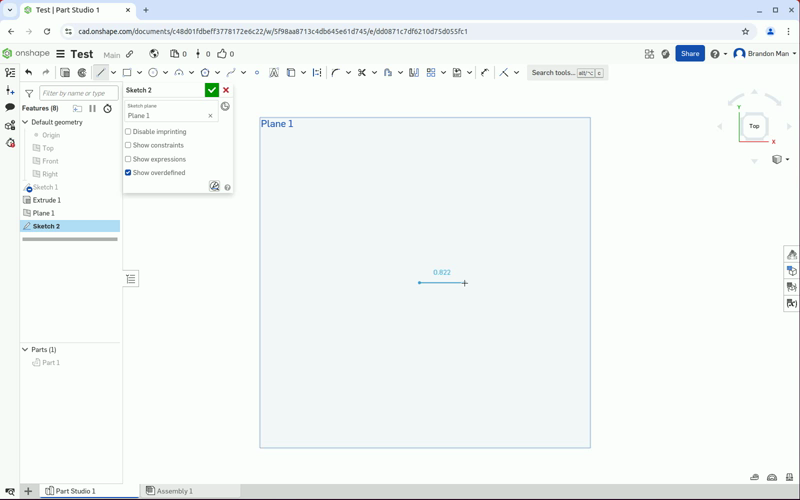
click(464, 282)
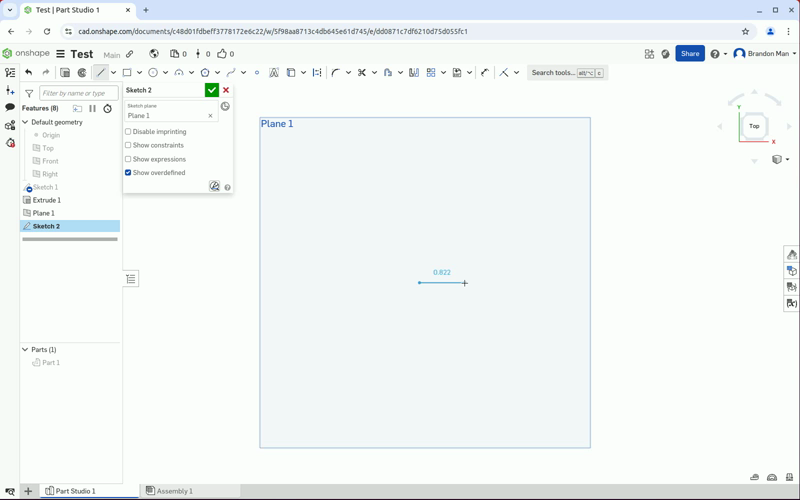
scroll(-6)
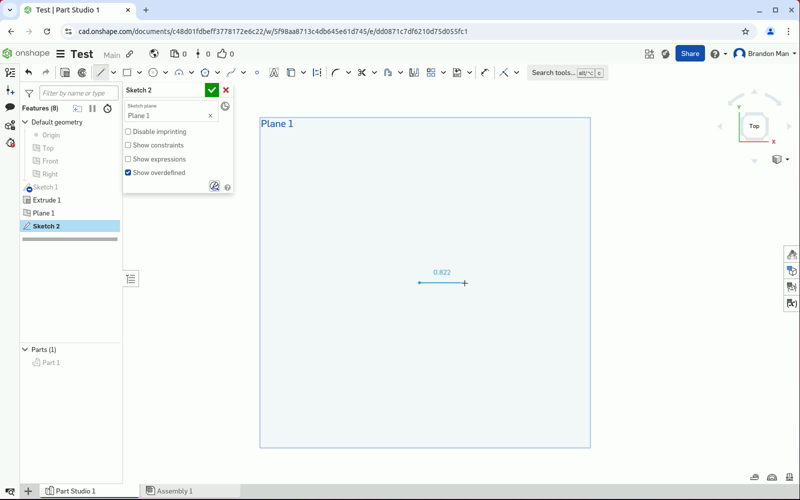
scroll(-6)
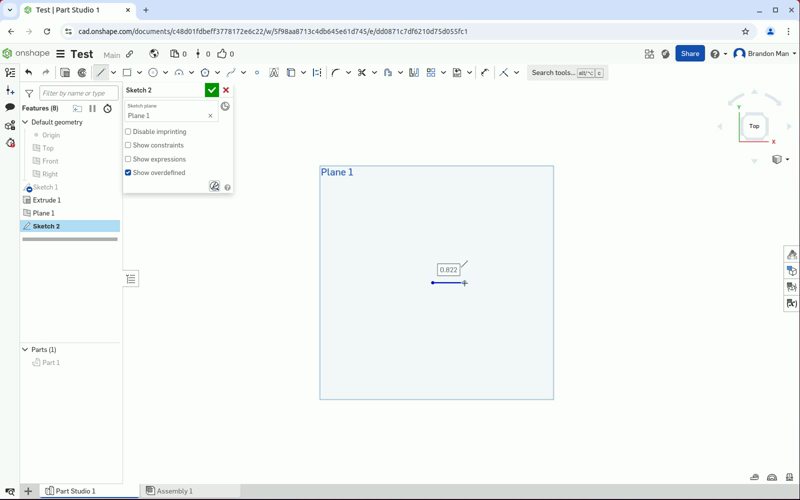
scroll(-6)
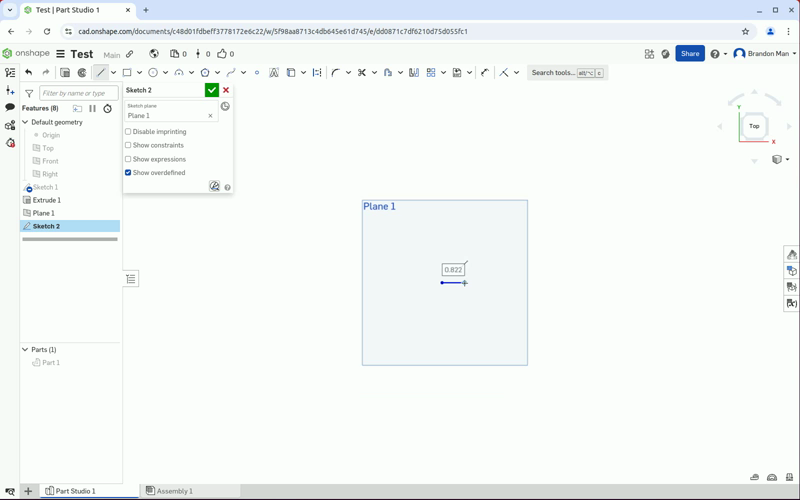
scroll(-6)
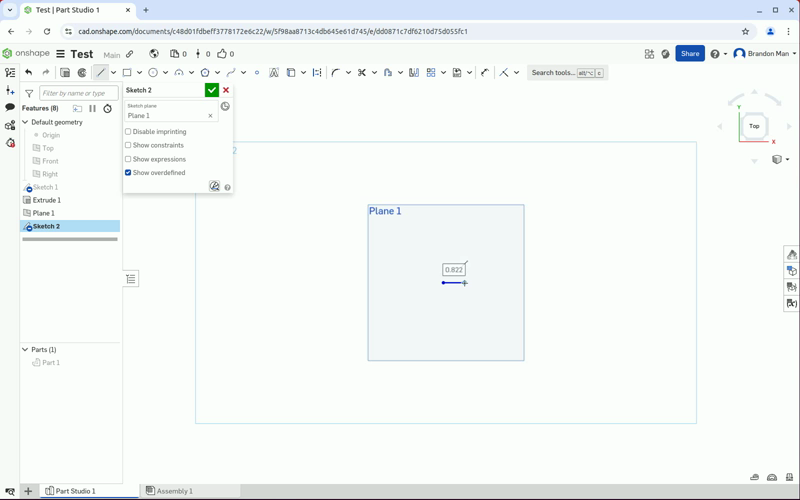
scroll(-6)
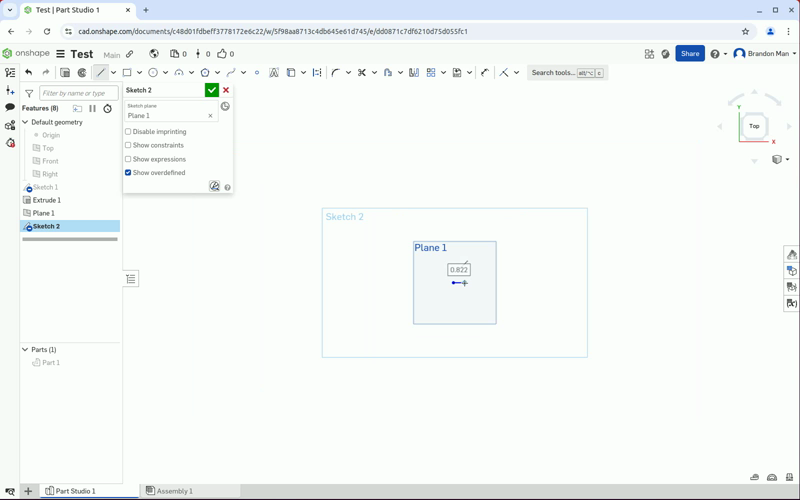
scroll(-6)
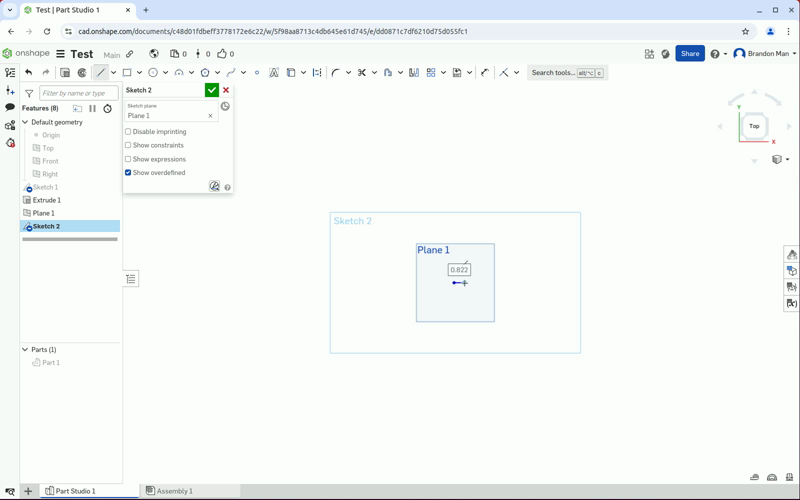
scroll(-6)
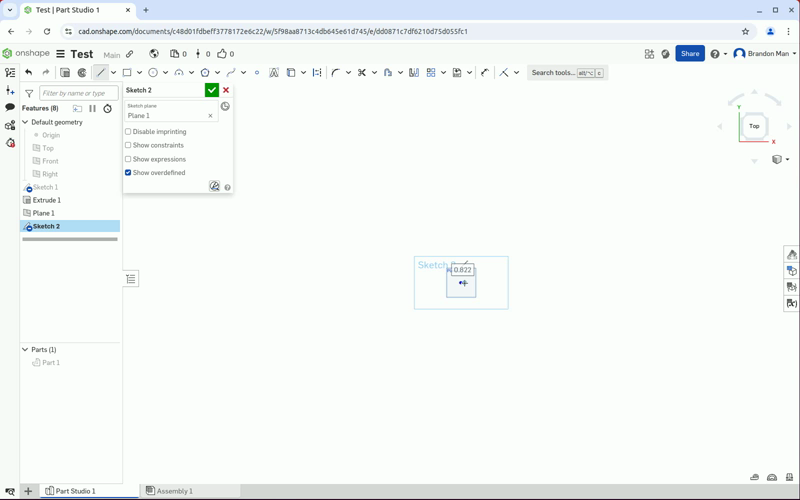
key_up(shift)
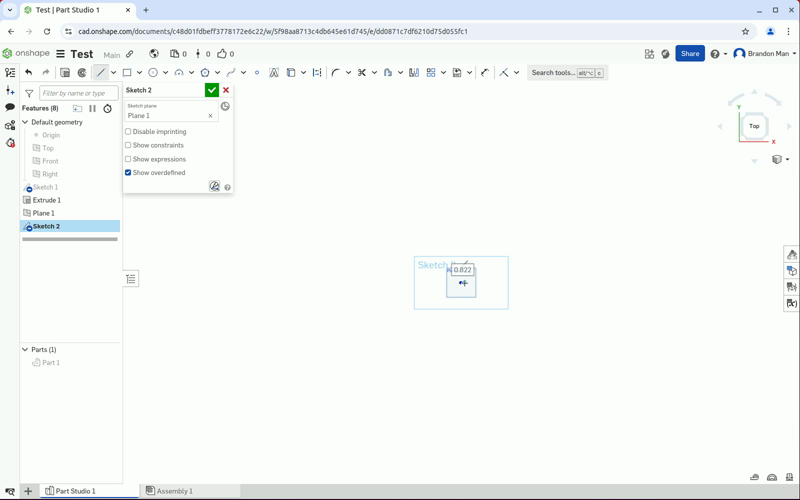
key_down(shift)
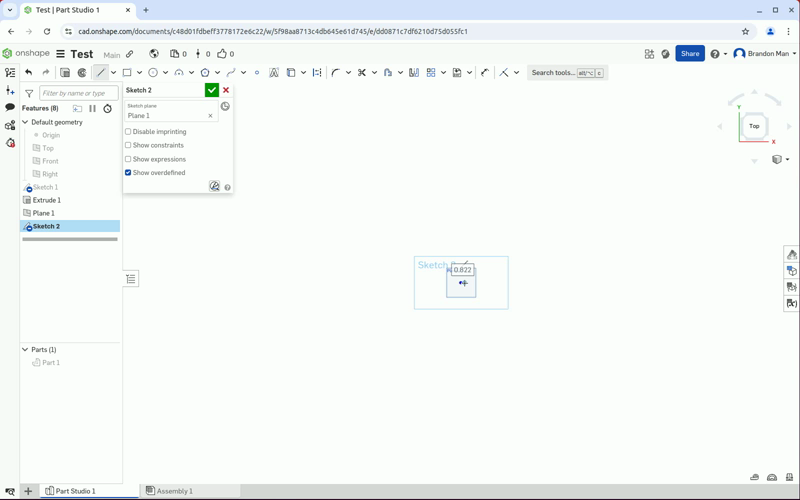
mouse_move(464, 214)
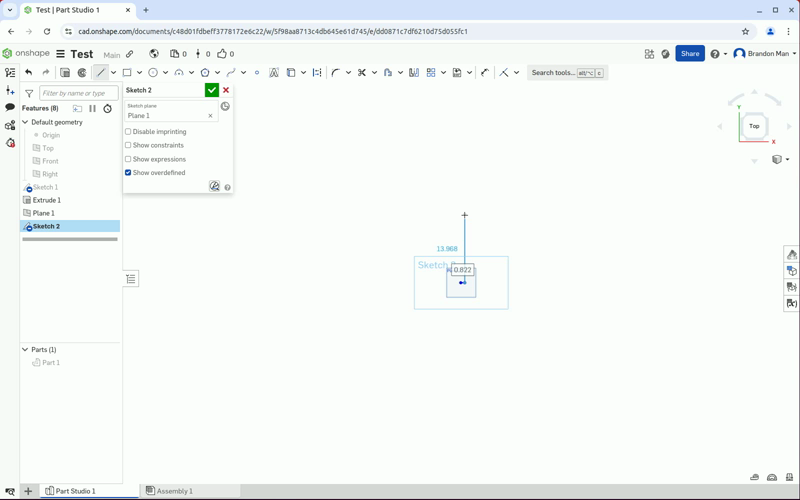
click(464, 214)
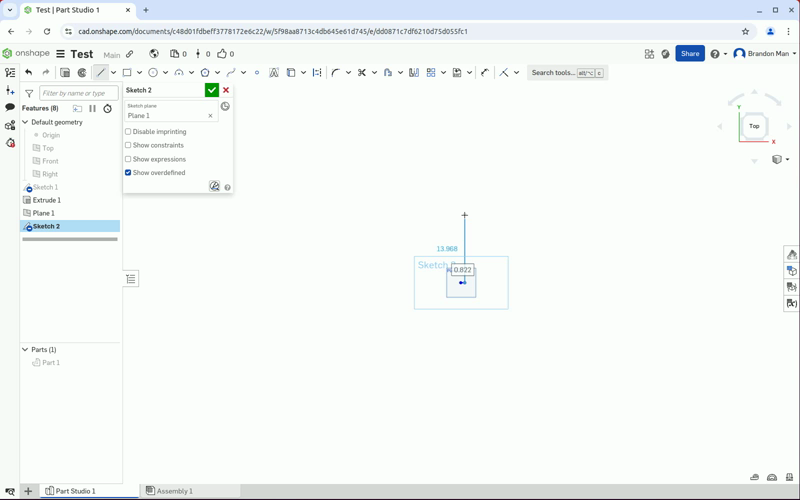
key_up(shift)
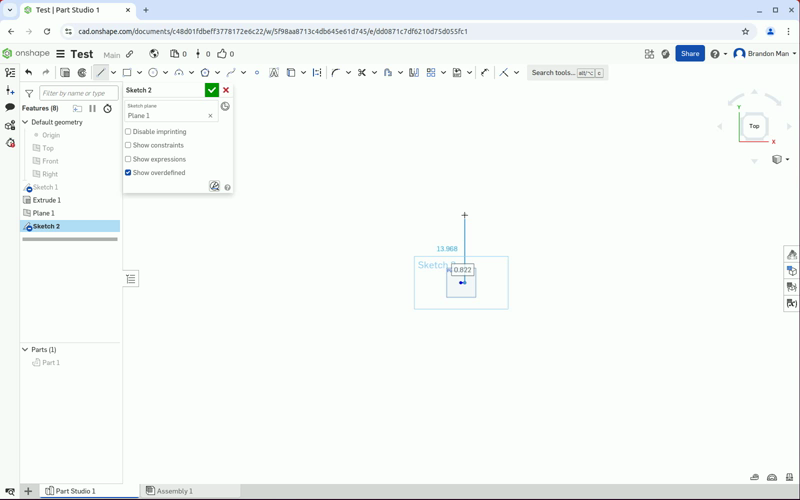
key_down(shift)
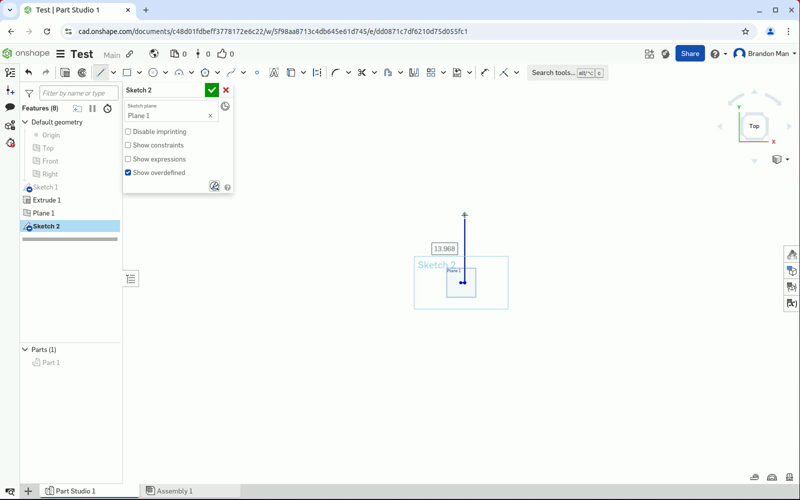
mouse_move(495, 214)
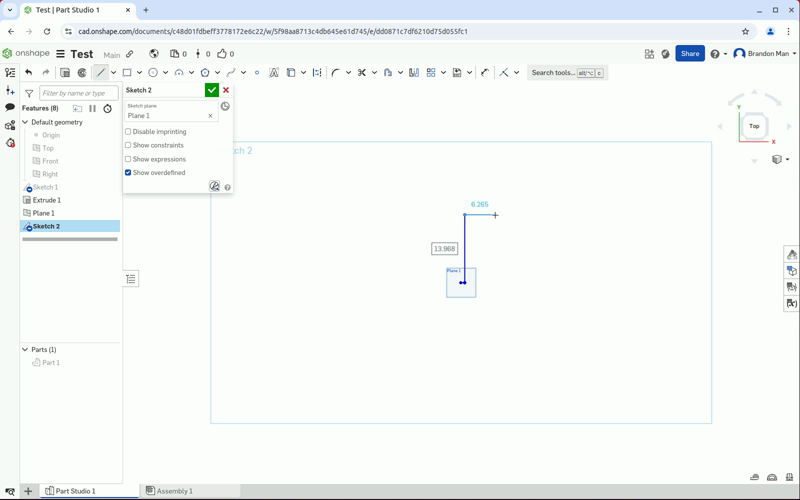
mouse_move(460, 214)
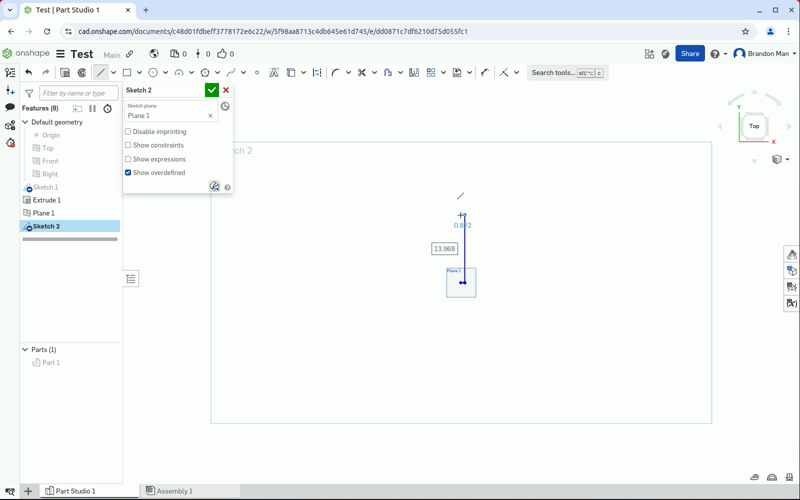
scroll(6)
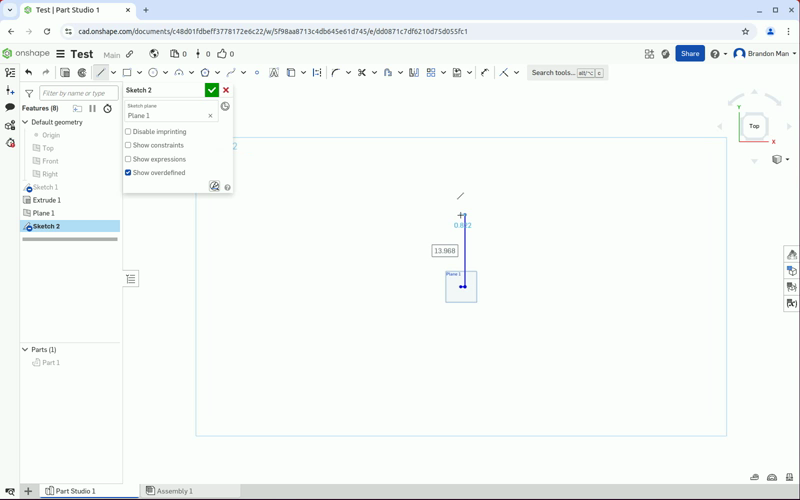
scroll(6)
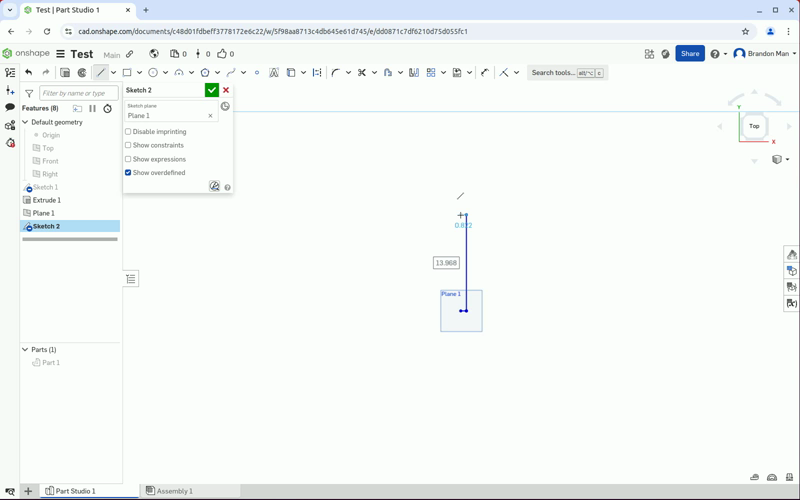
scroll(6)
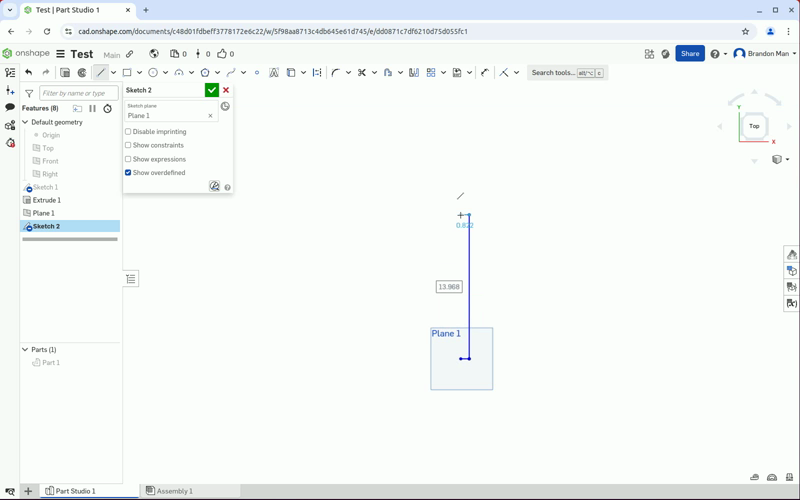
scroll(6)
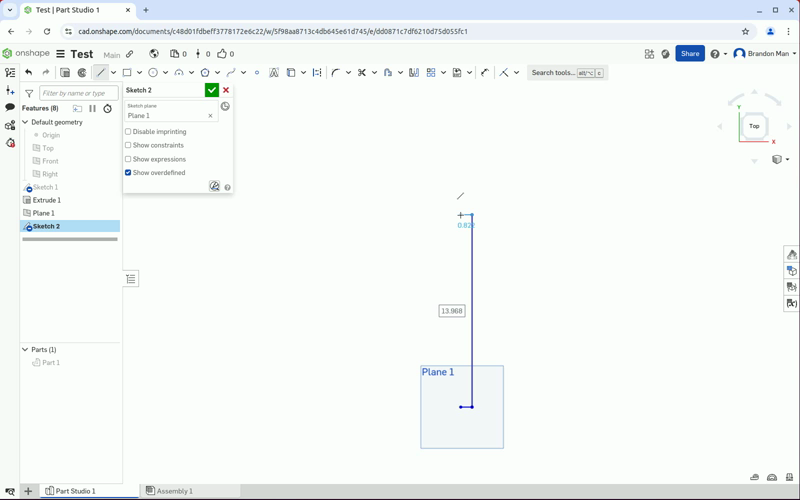
scroll(6)
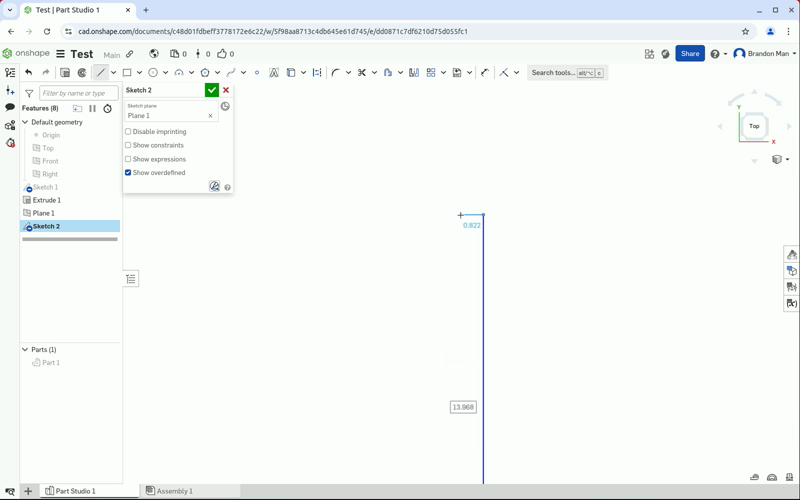
scroll(6)
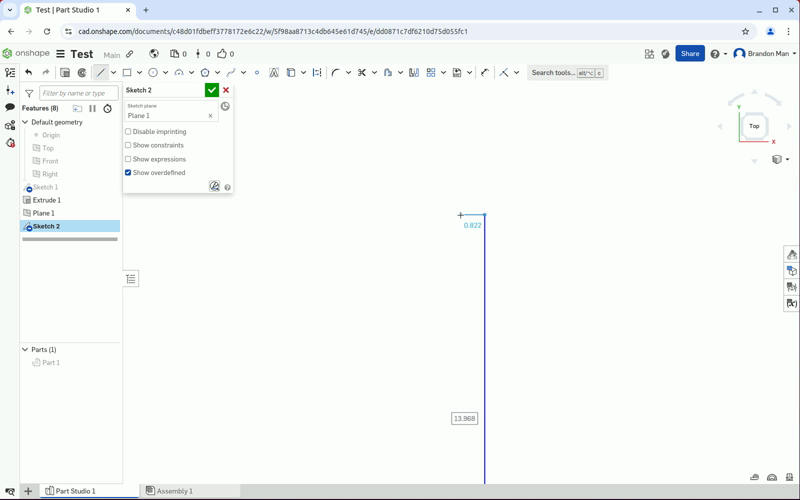
scroll(6)
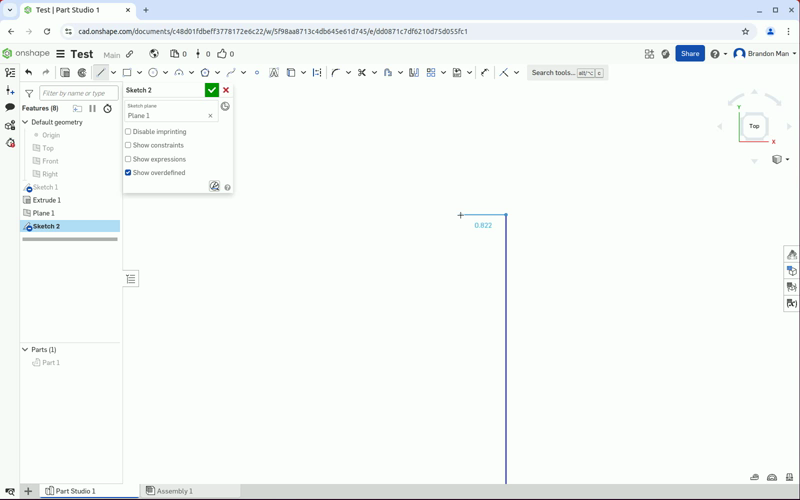
click(460, 214)
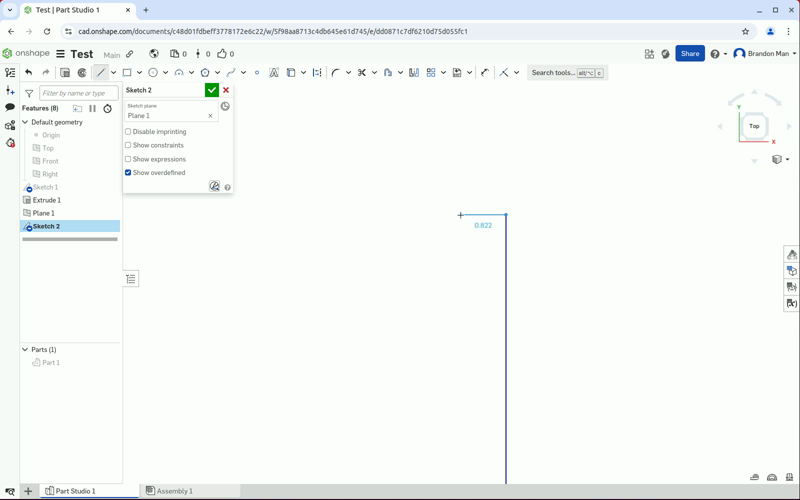
scroll(-6)
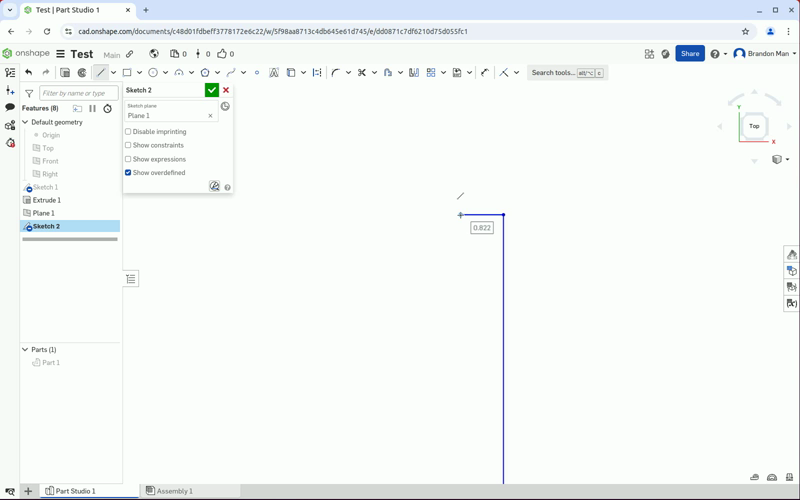
scroll(-6)
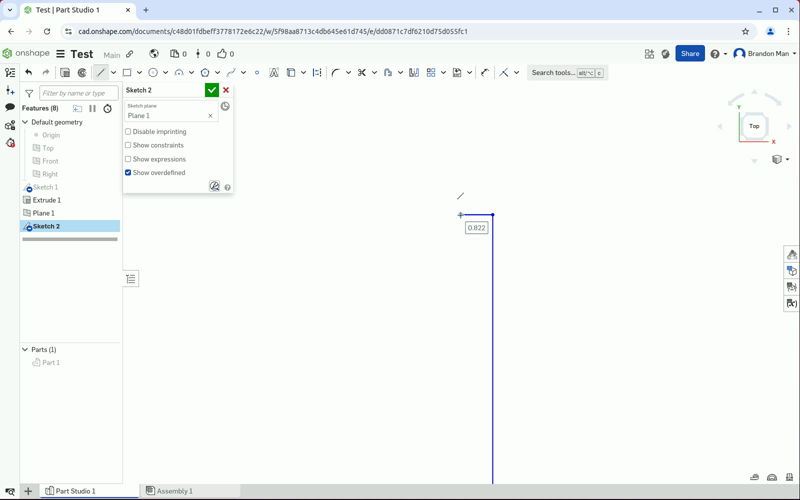
scroll(-6)
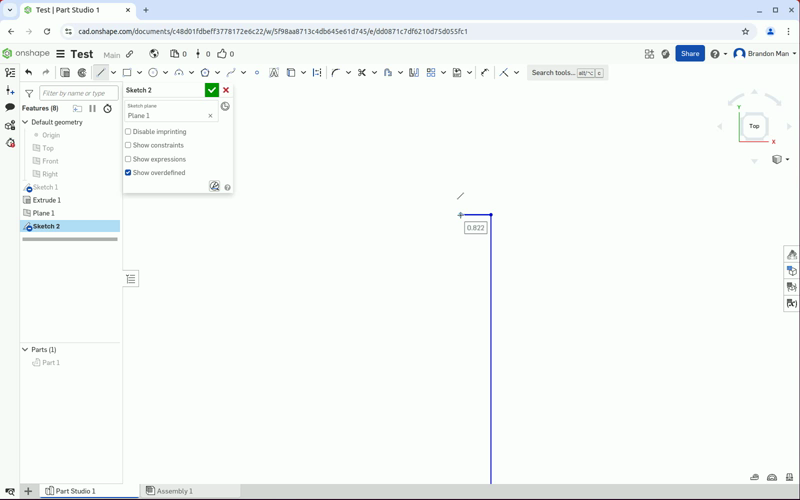
scroll(-6)
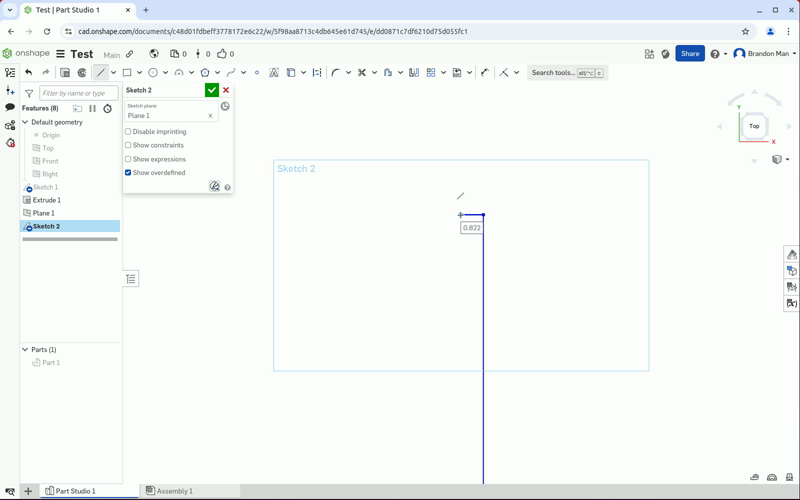
scroll(-6)
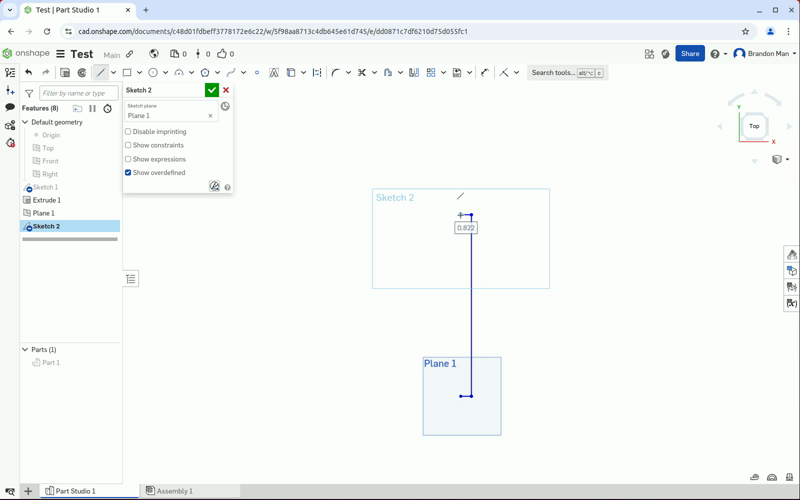
scroll(-6)
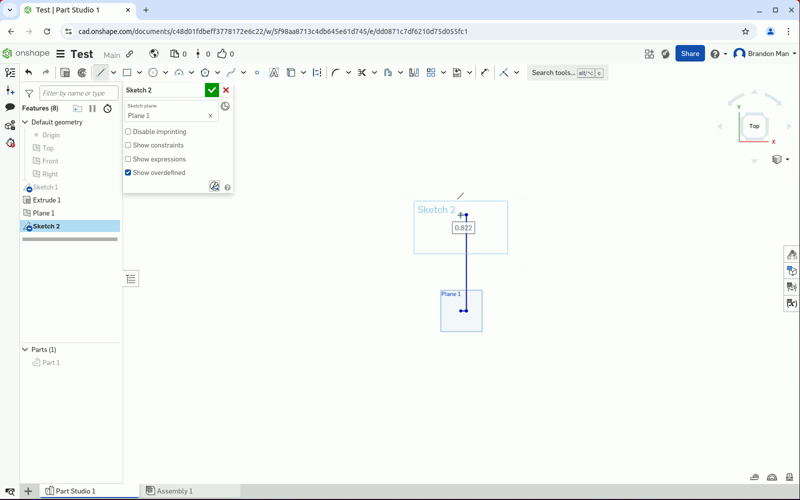
scroll(-6)
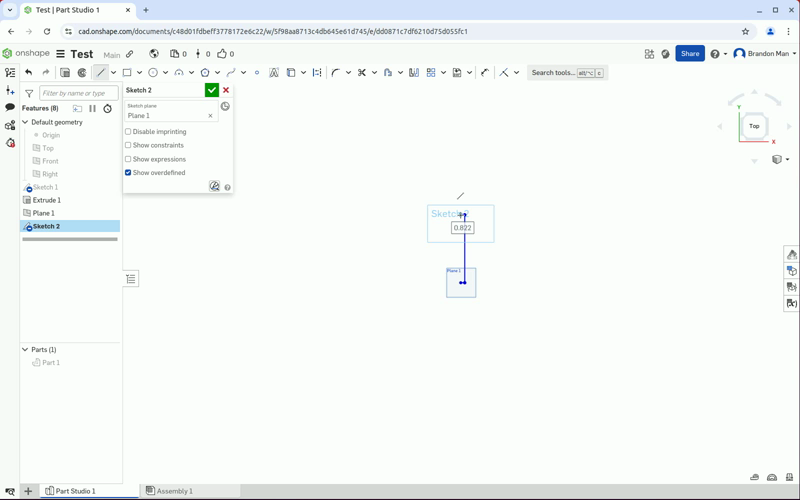
key_up(shift)
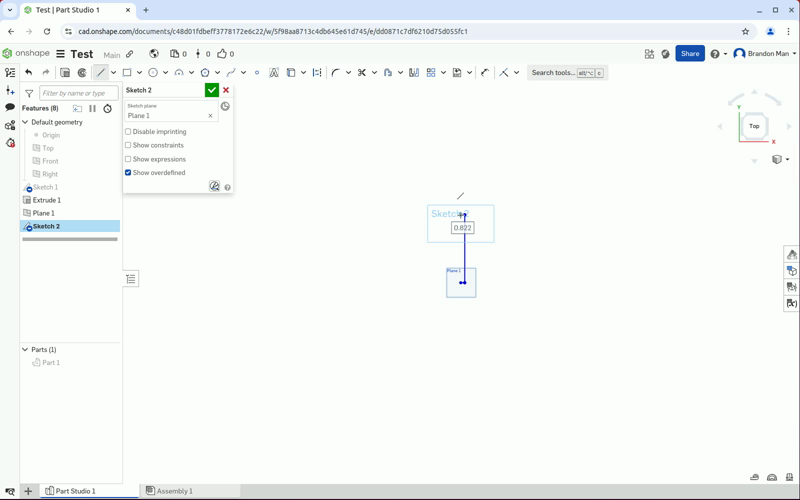
key_down(shift)
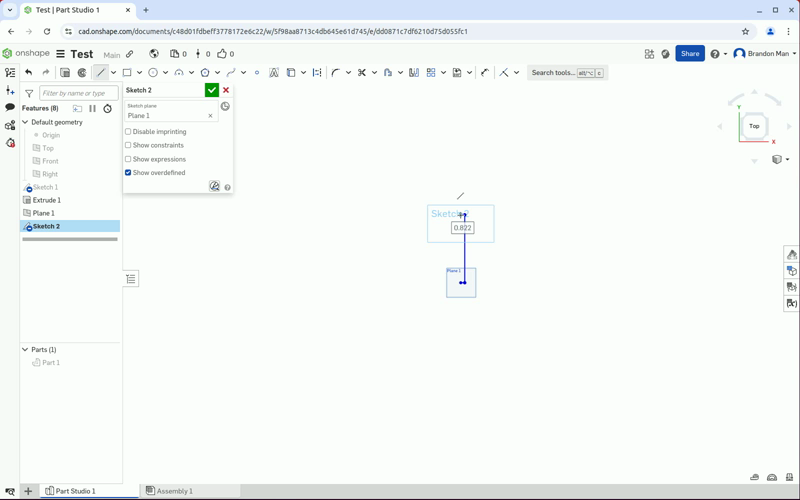
mouse_move(460, 282)
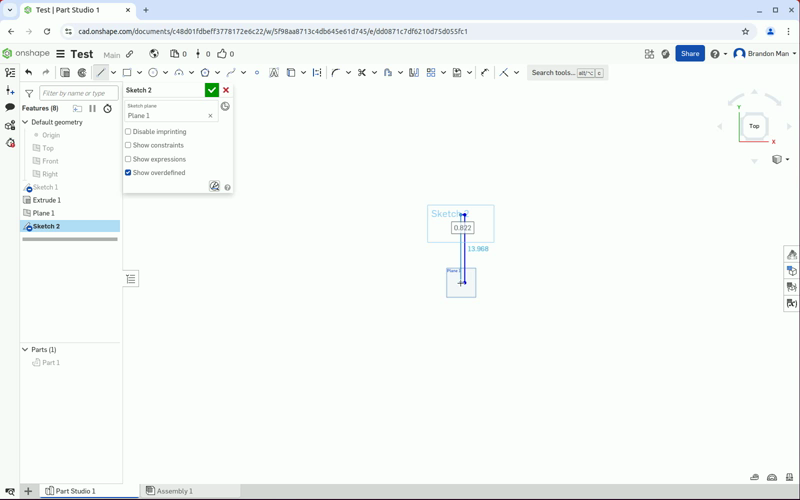
scroll(6)
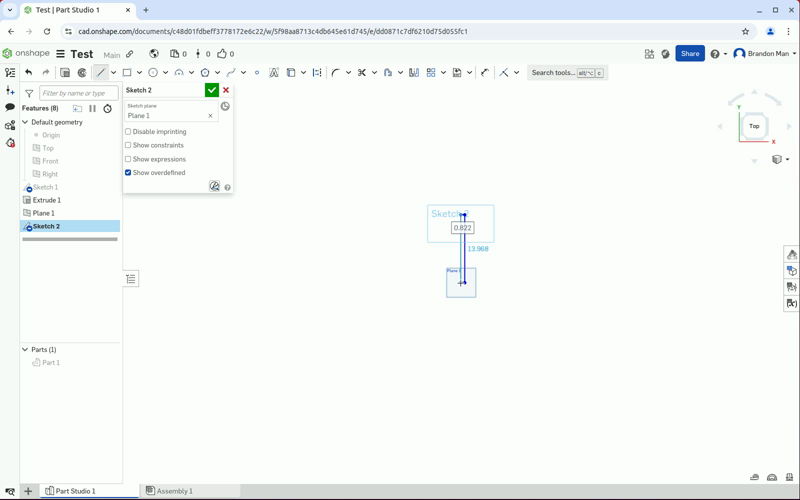
scroll(6)
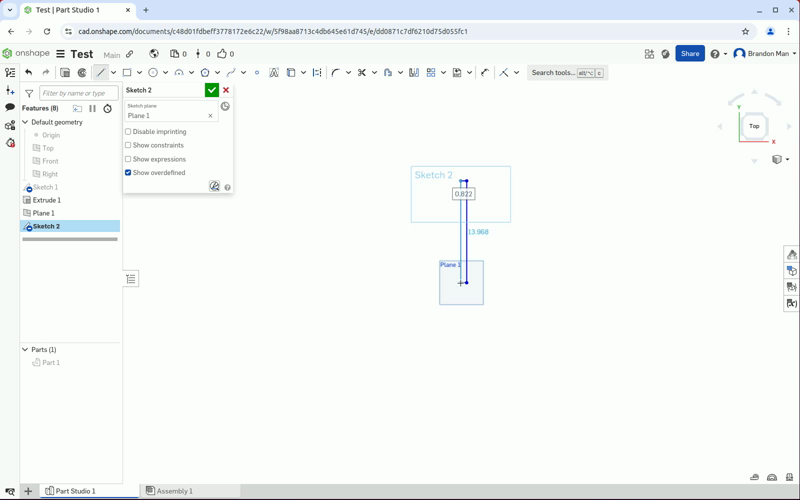
scroll(6)
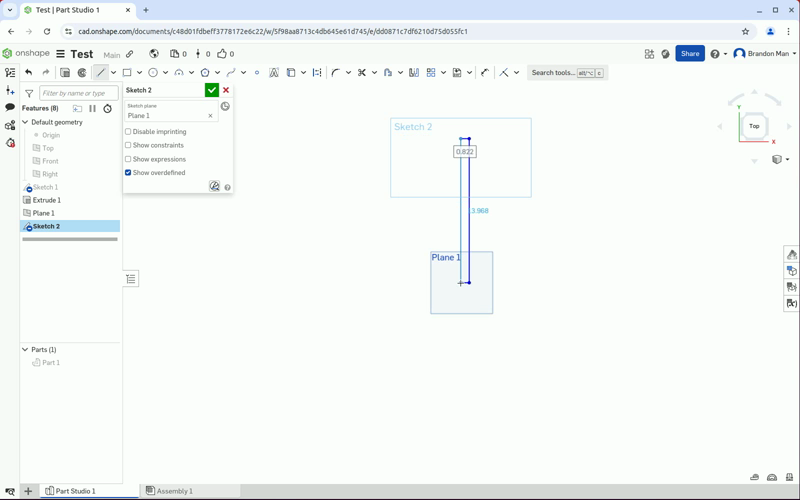
scroll(6)
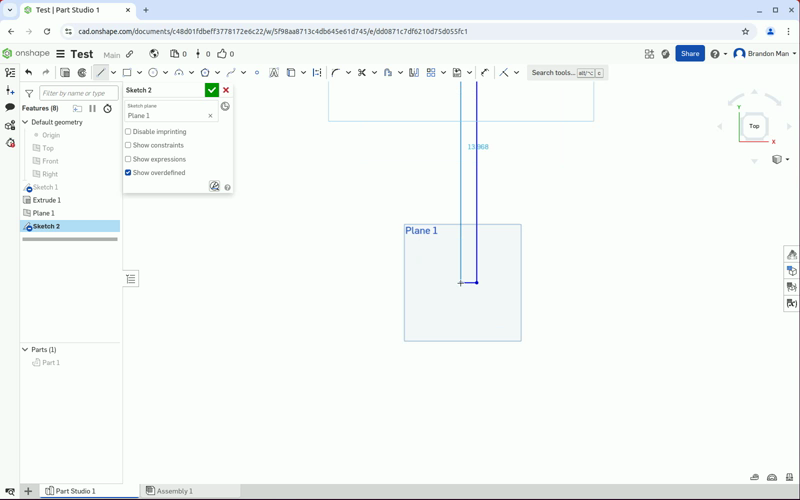
scroll(6)
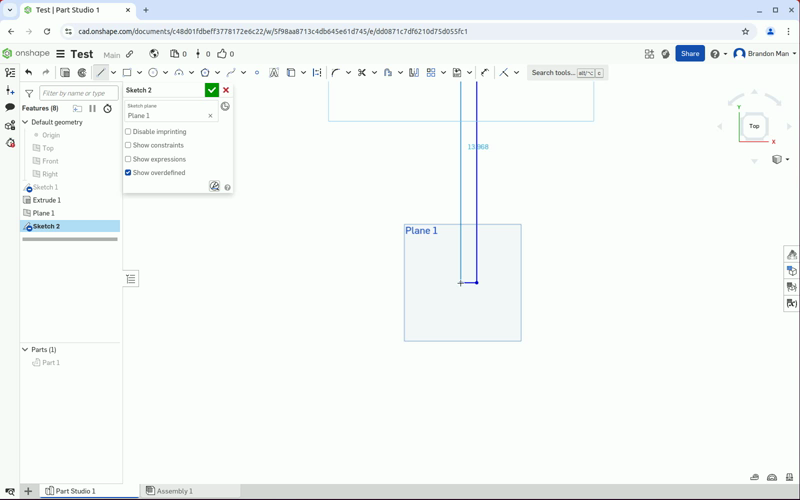
scroll(6)
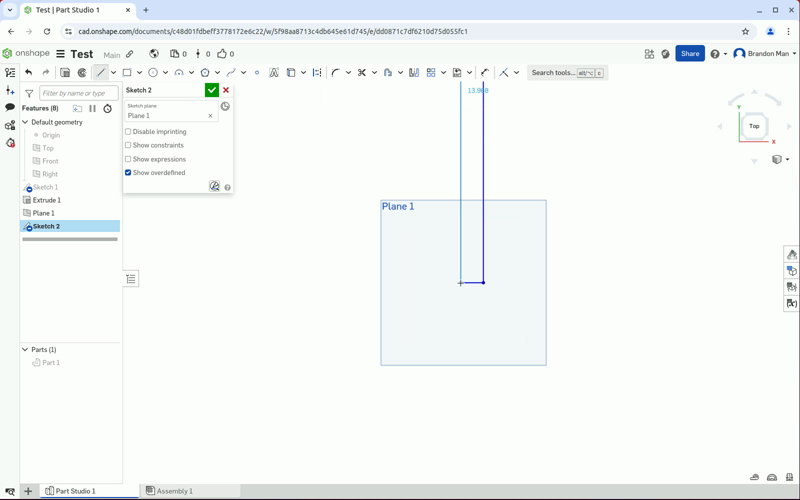
scroll(6)
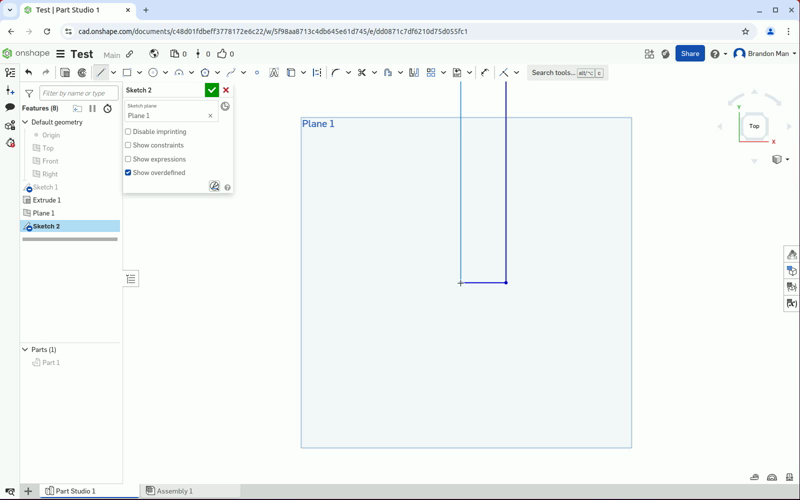
key_up(shift)
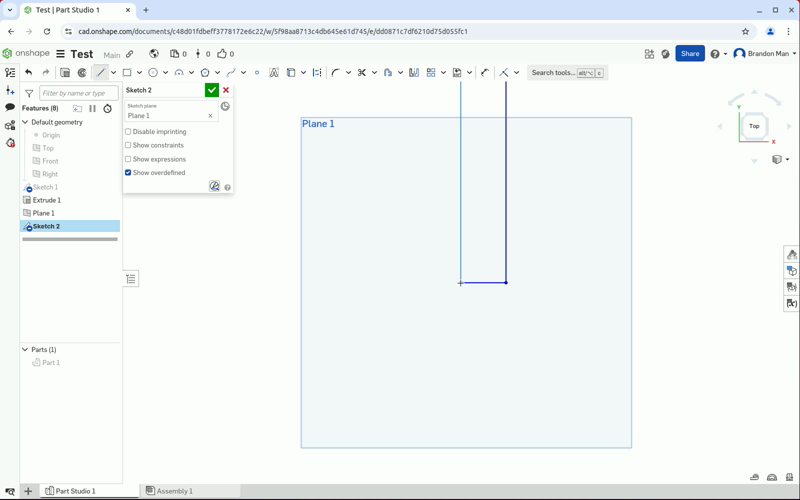
click(460, 282)
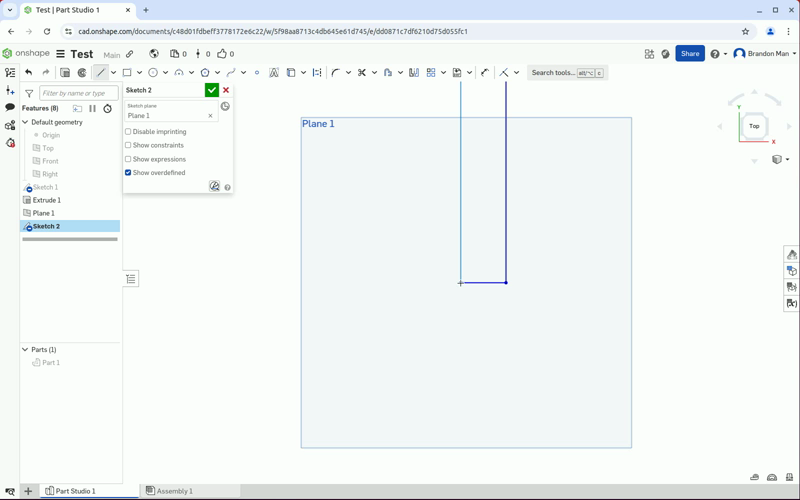
scroll(-6)
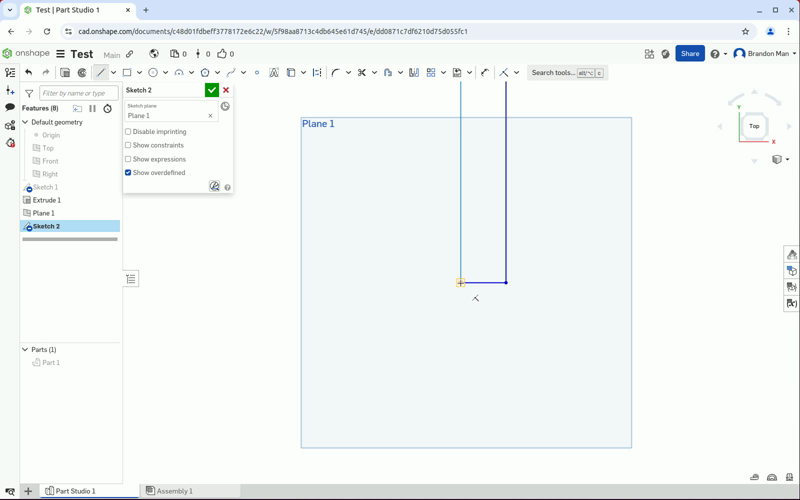
scroll(-6)
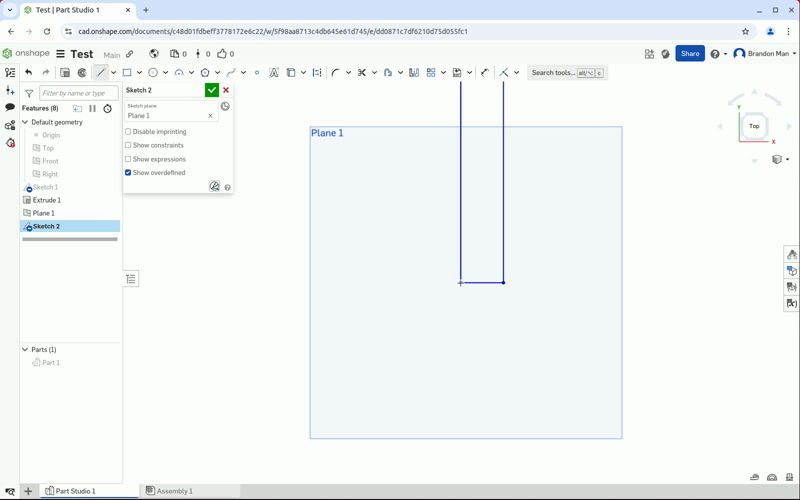
scroll(-6)
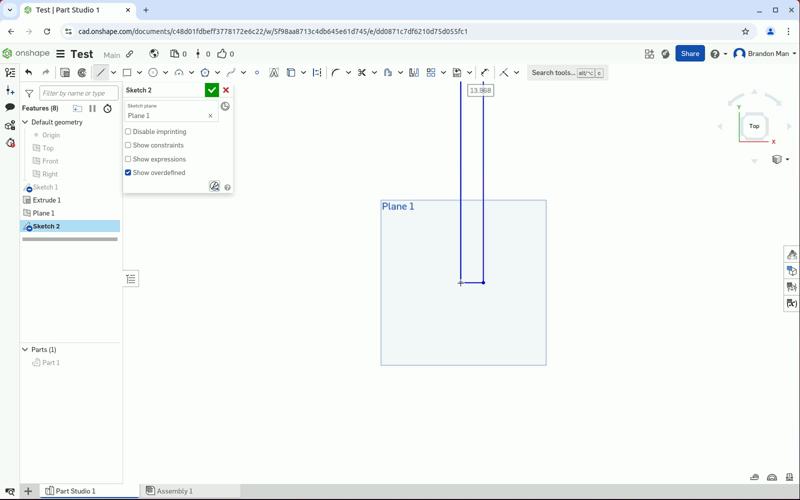
scroll(-6)
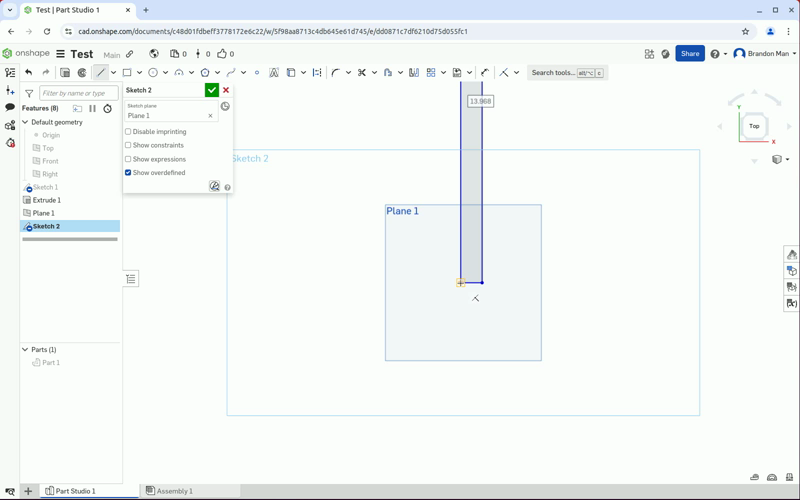
scroll(-6)
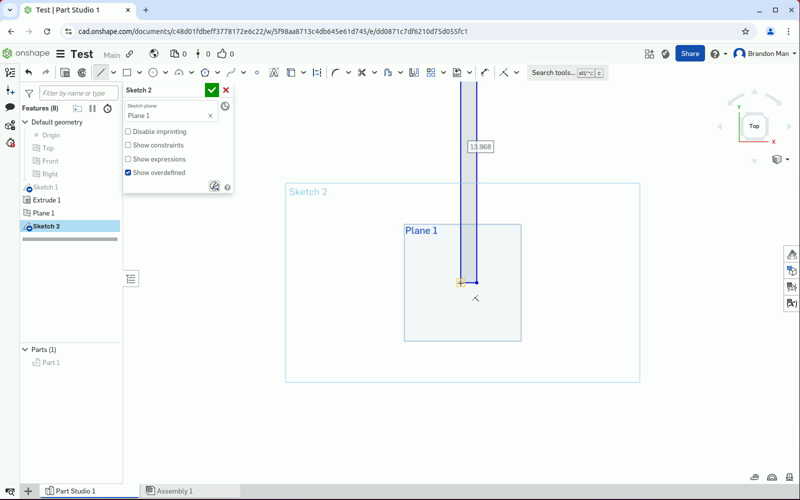
scroll(-6)
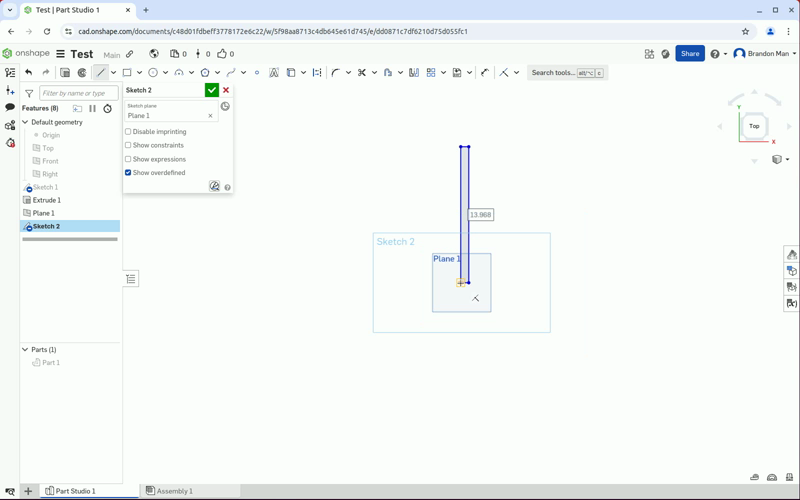
scroll(-6)
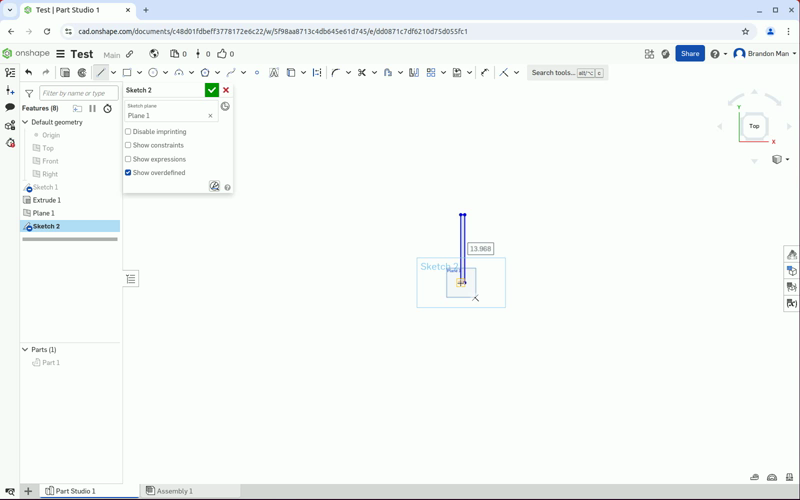
key(esc)
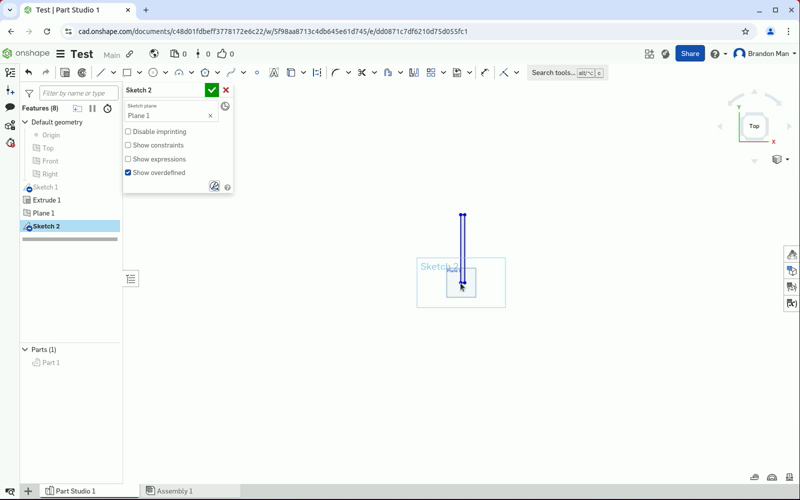
mouse_move(463, 227)
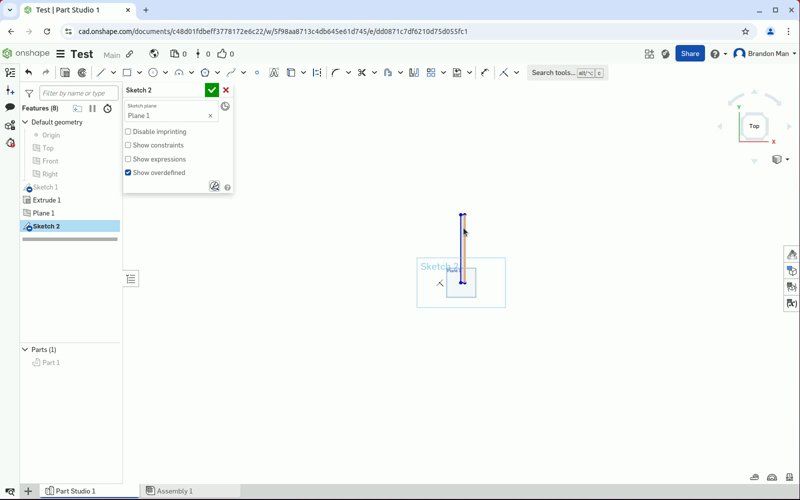
scroll(6)
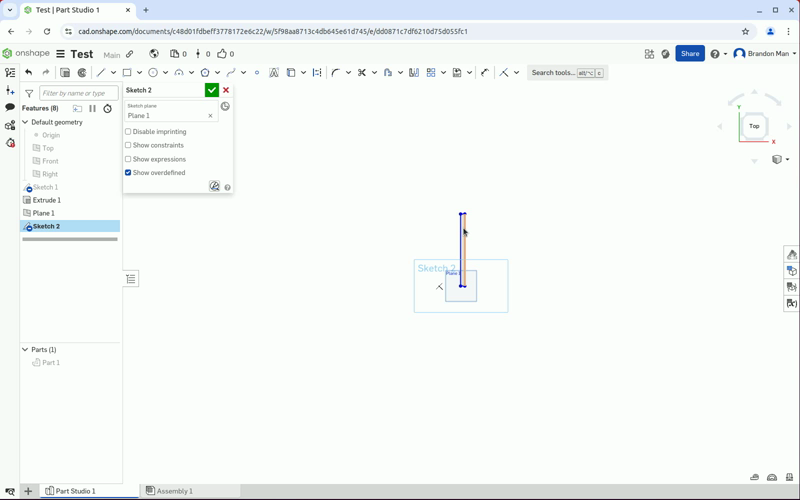
scroll(6)
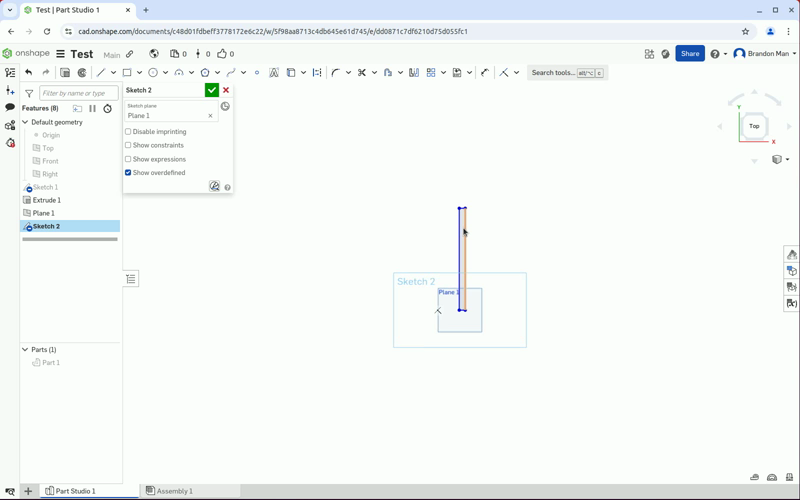
scroll(6)
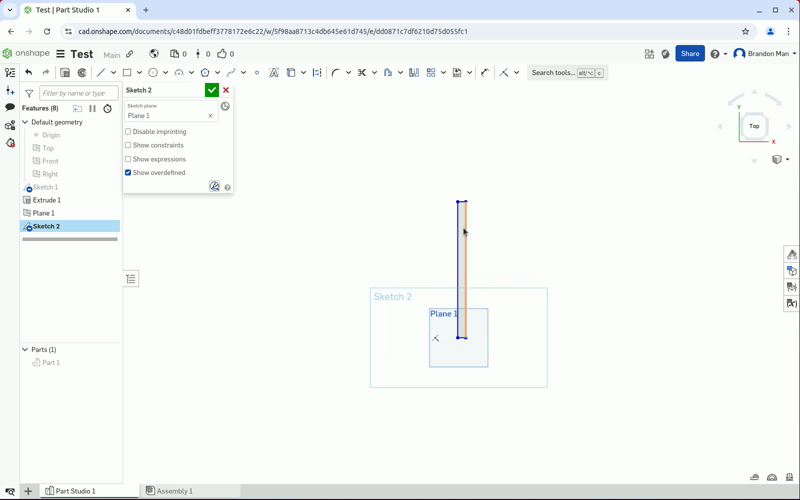
scroll(6)
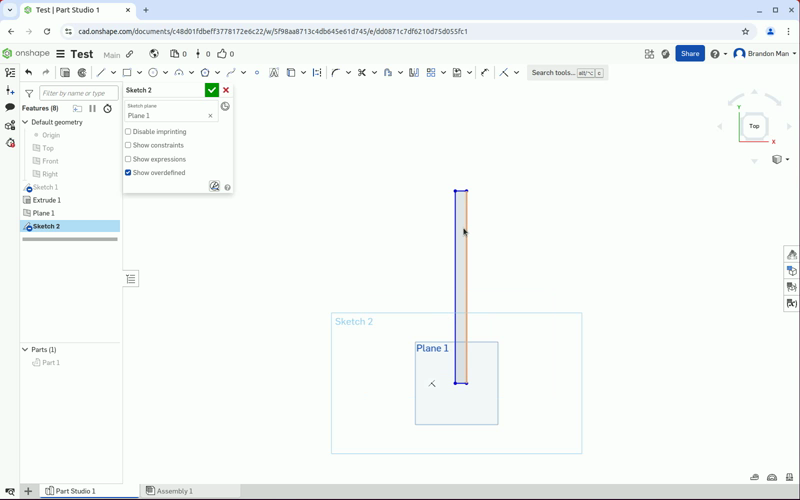
scroll(6)
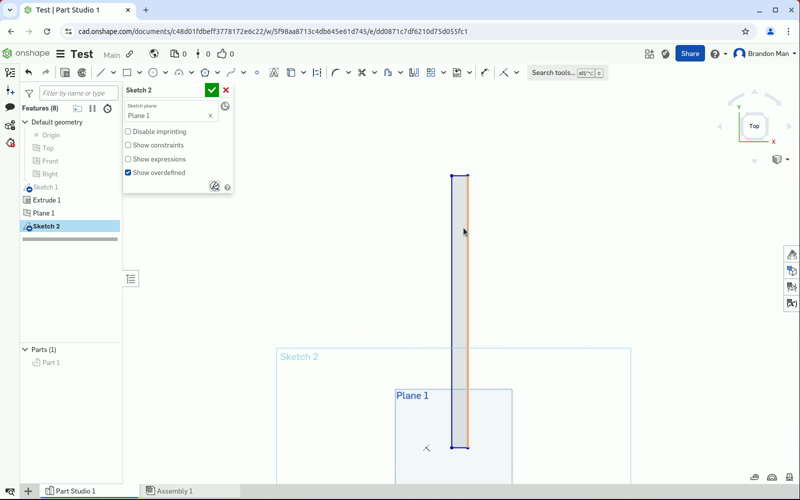
scroll(6)
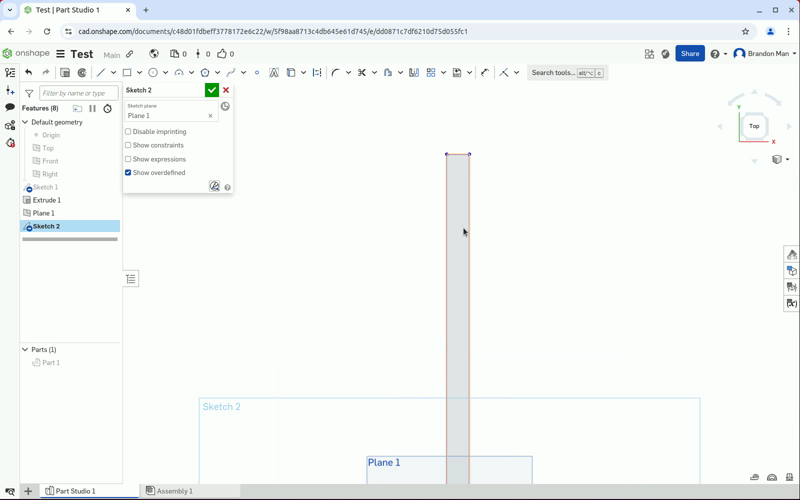
scroll(6)
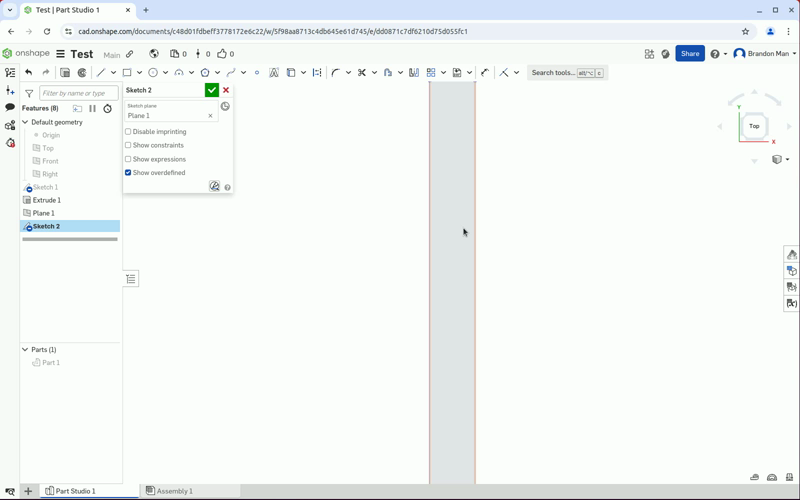
click(463, 227)
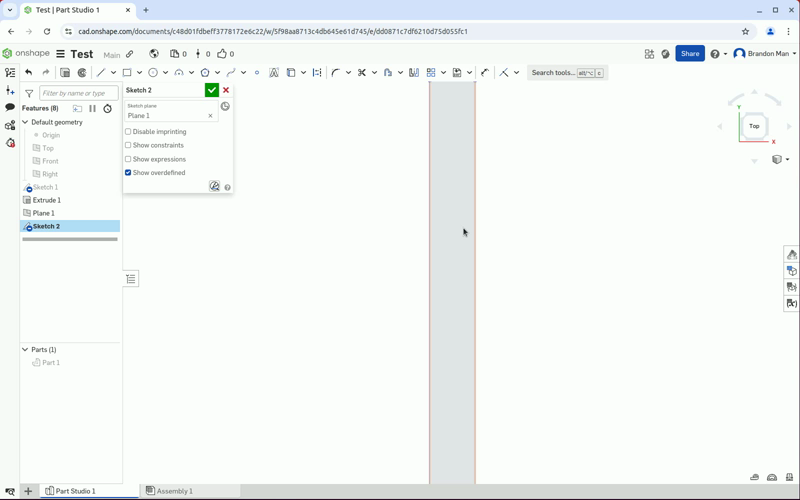
scroll(-6)
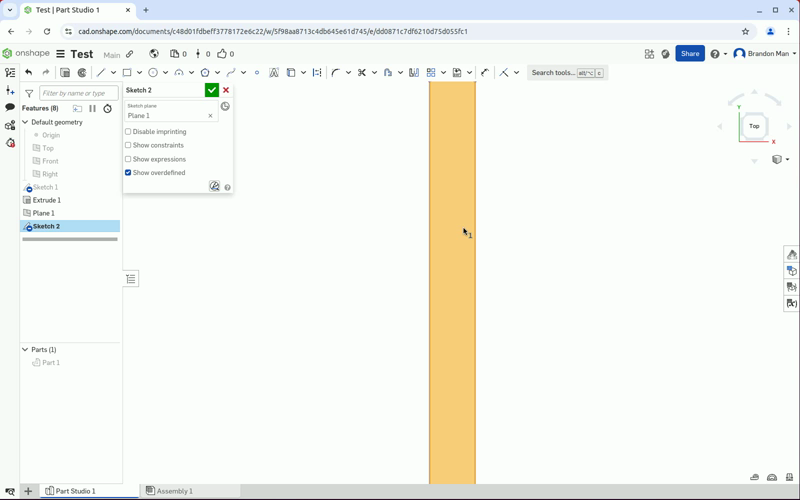
scroll(-6)
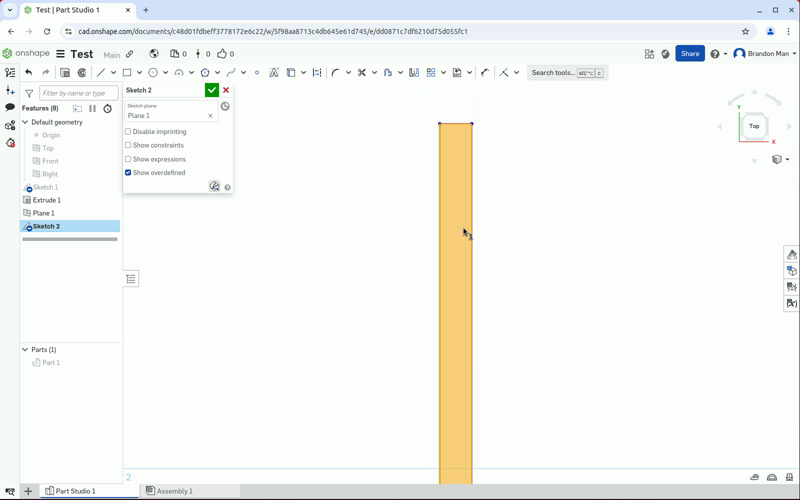
scroll(-6)
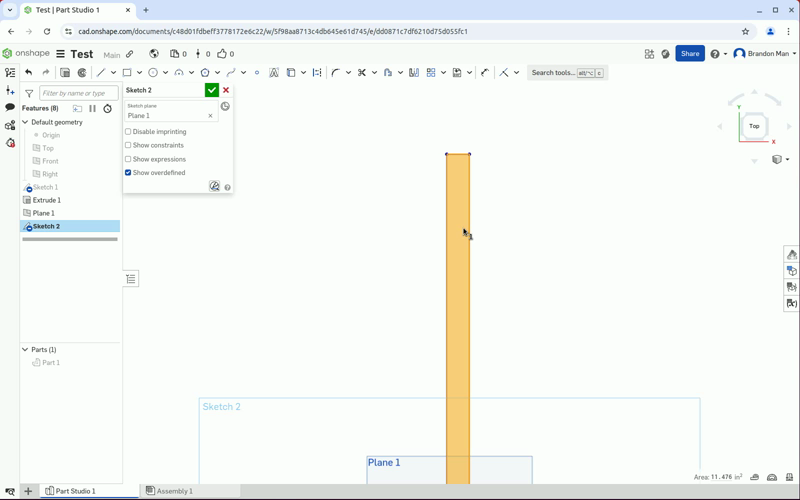
scroll(-6)
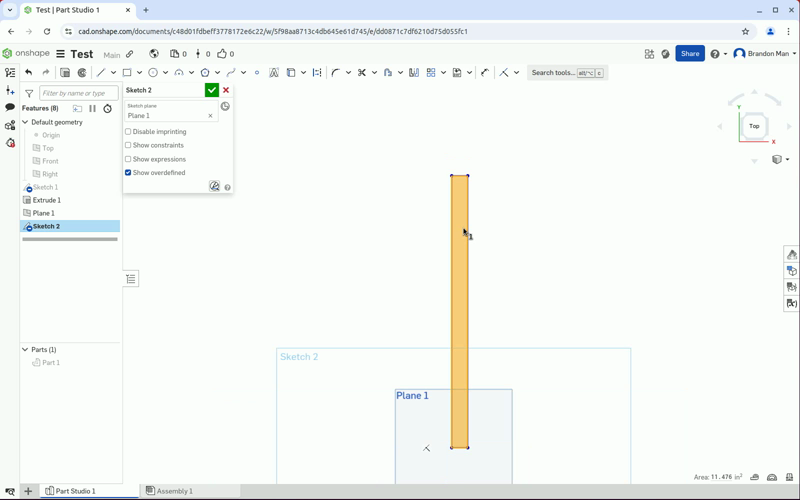
scroll(-6)
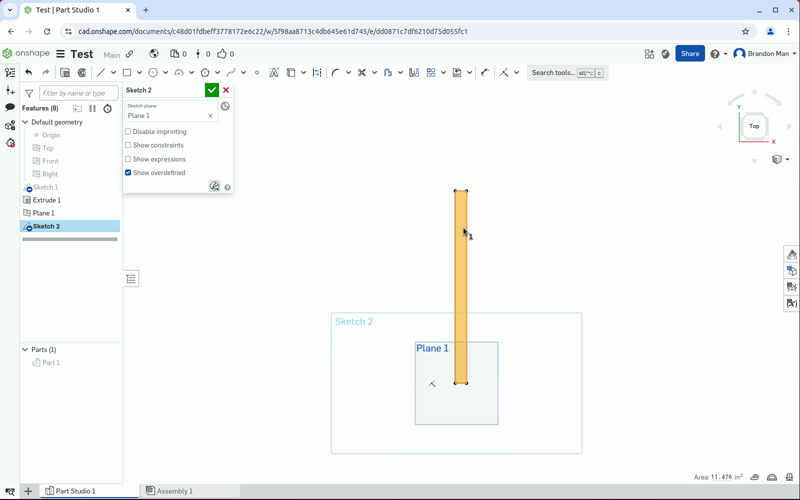
scroll(-6)
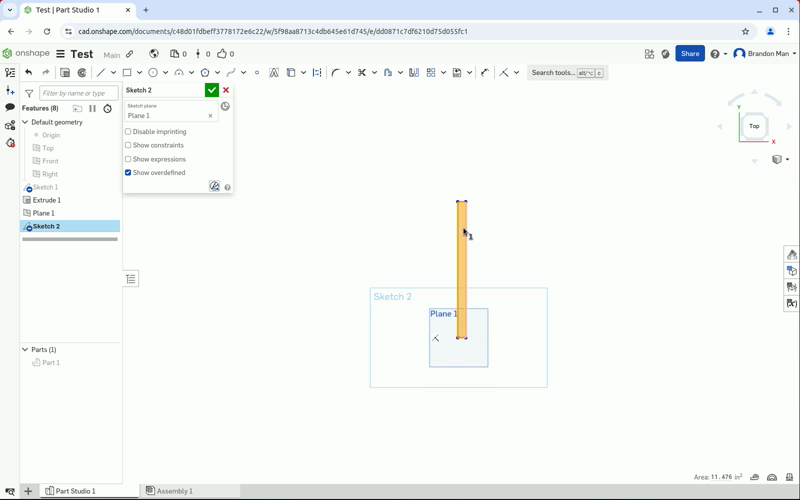
scroll(-6)
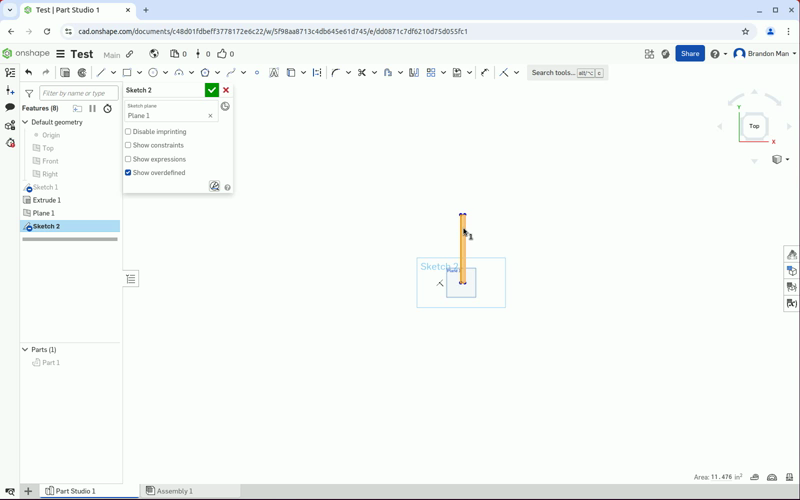
mouse_move(73, 352)
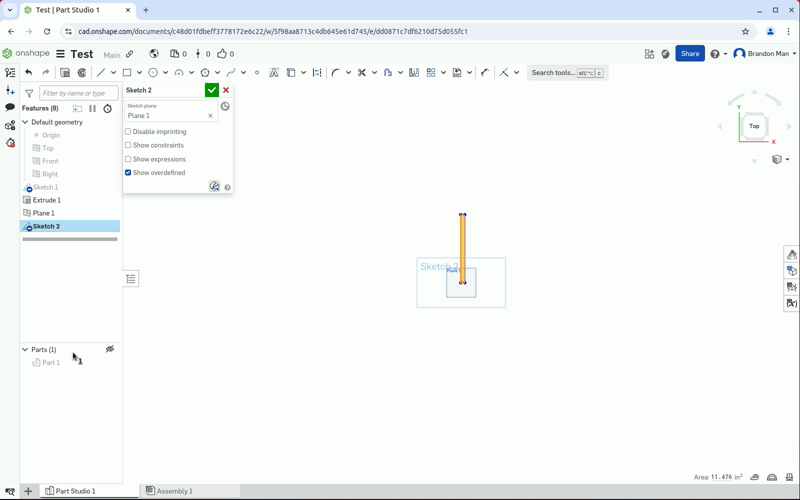
key(shift+y)
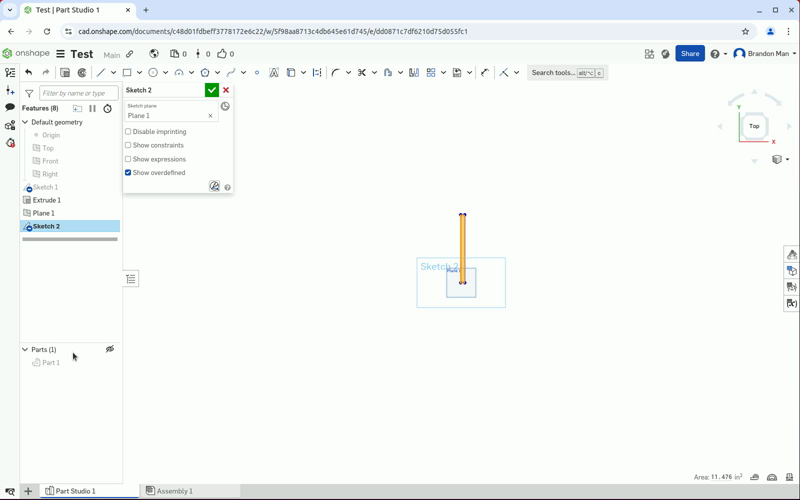
key(shift+e)
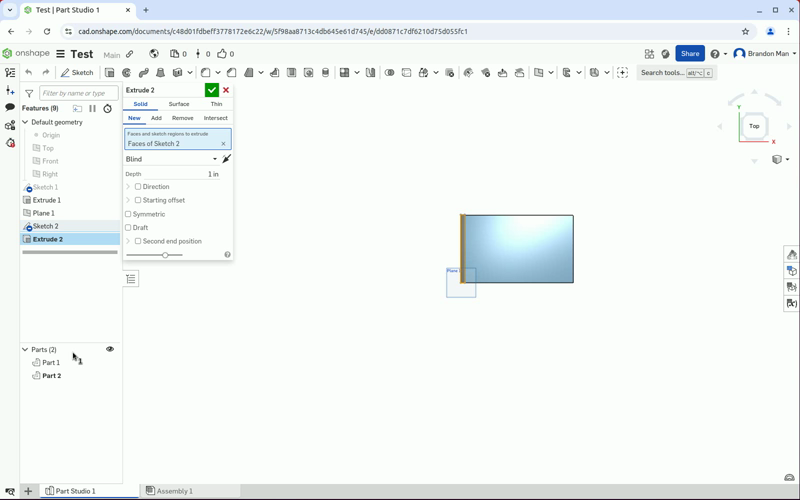
mouse_move(143, 106)
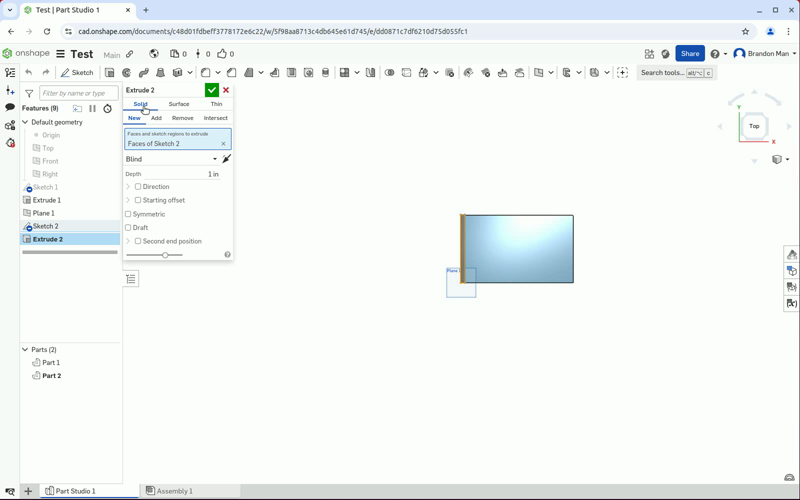
click(143, 106)
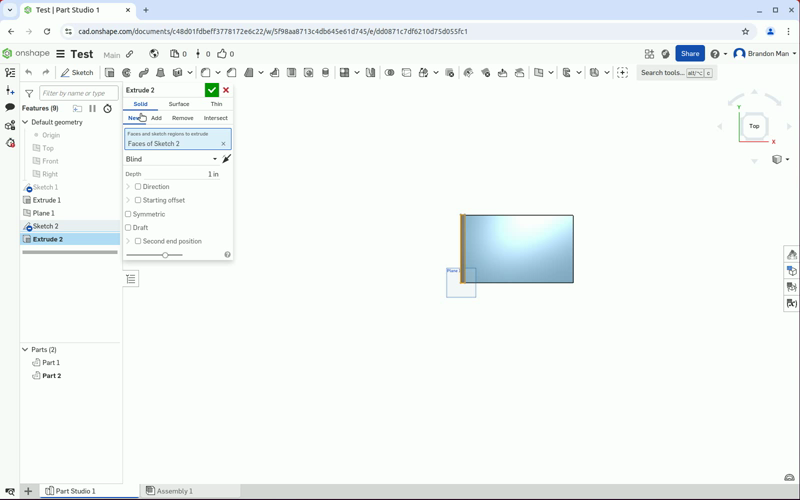
mouse_move(137, 120)
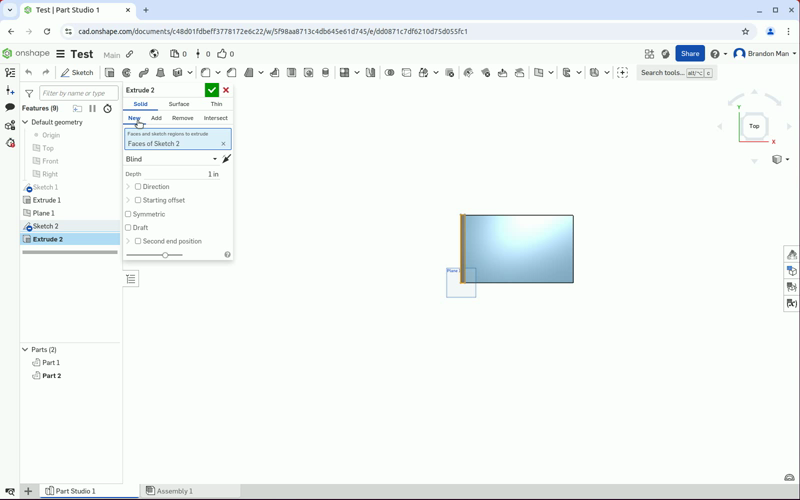
click(137, 120)
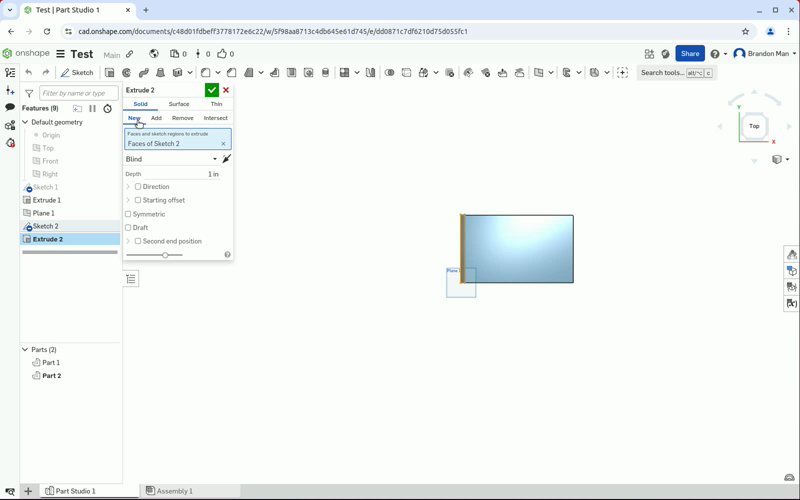
key(tab, 4)
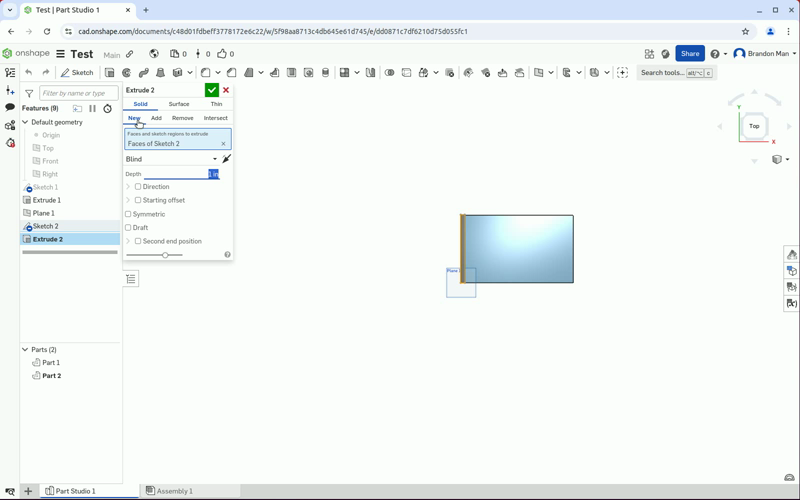
text(0.481)
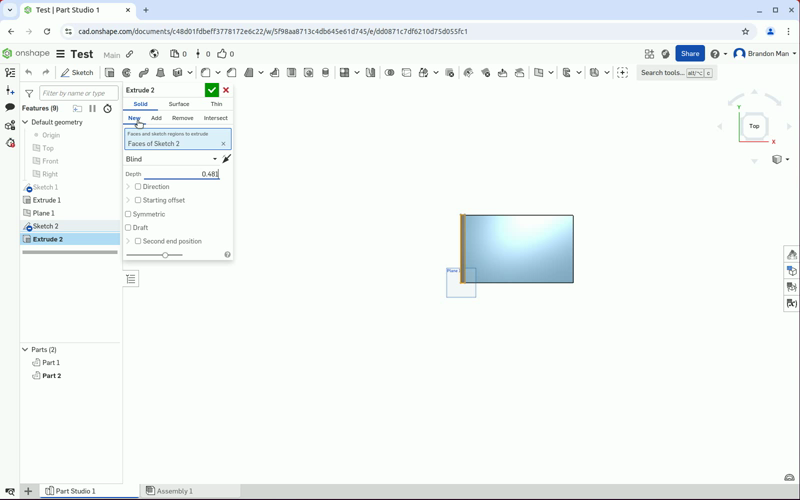
key(enter)
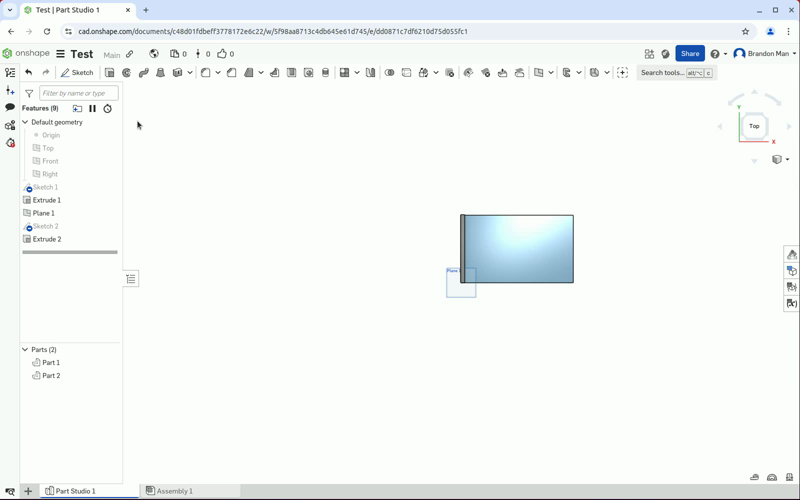
key(shift+h)
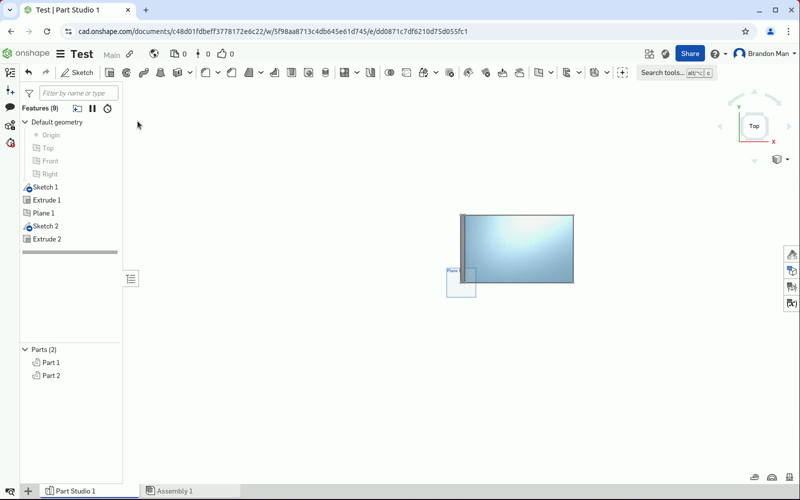
key(shift+h)
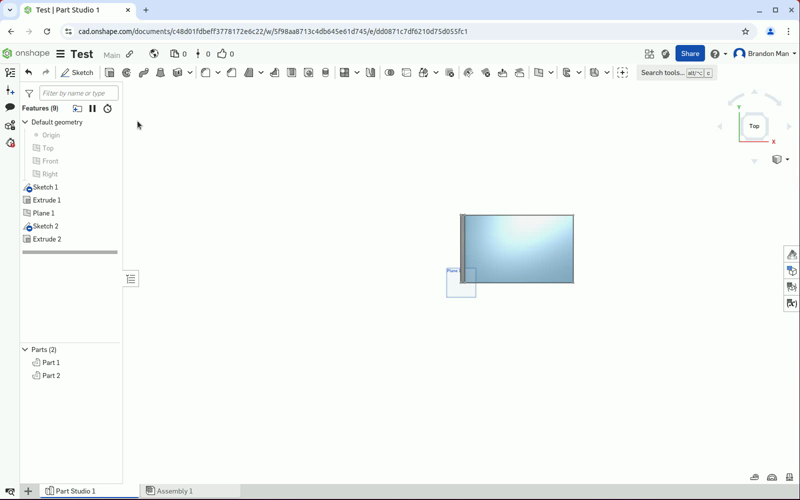
key(shift+7)
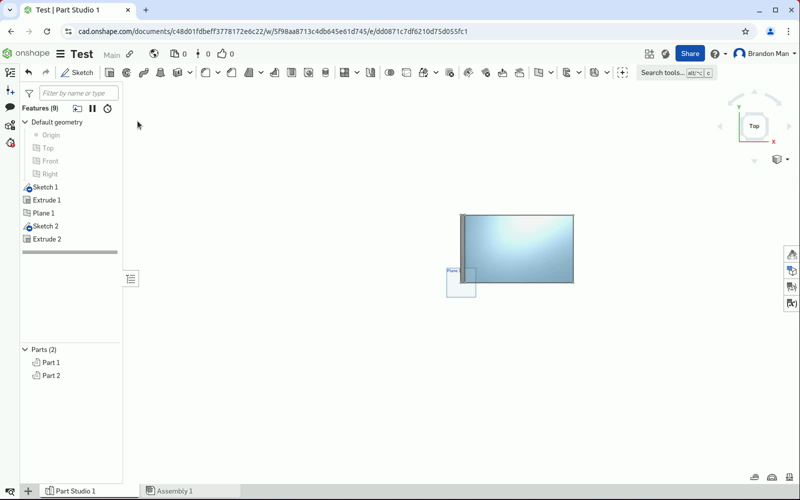
key(up, 3)
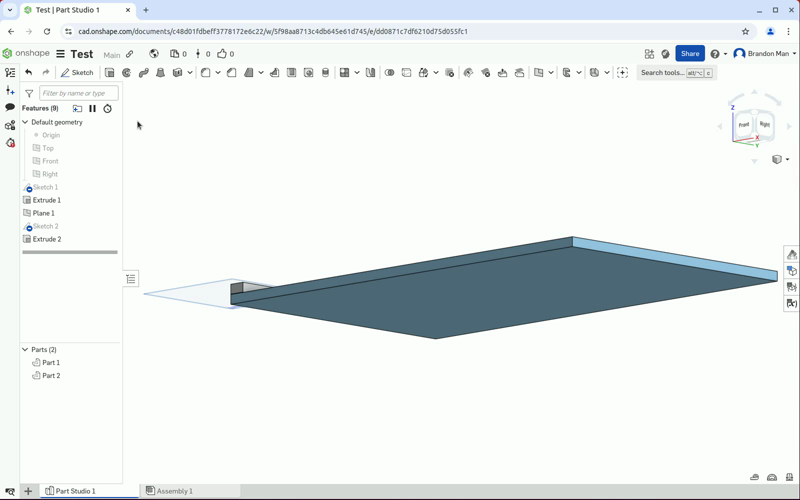
key(left, 3)
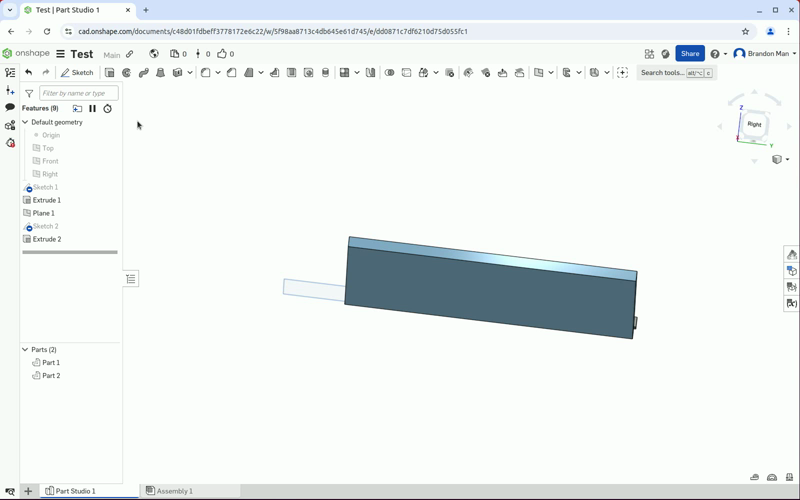
key(right, 3)
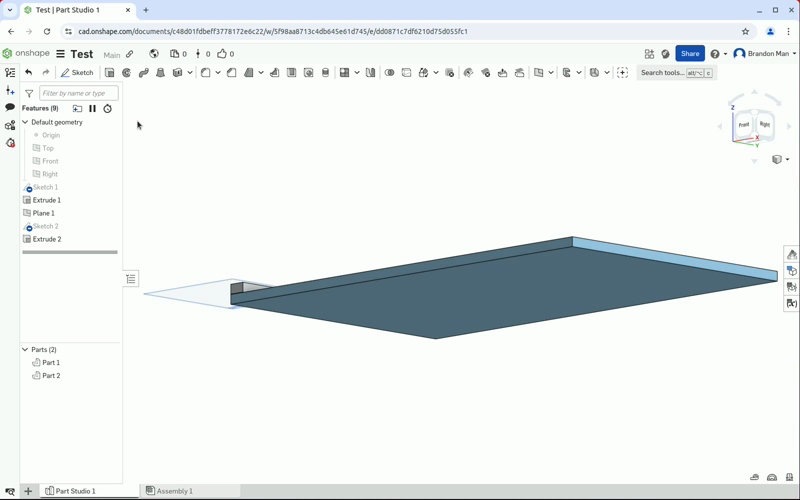
key(down, 3)
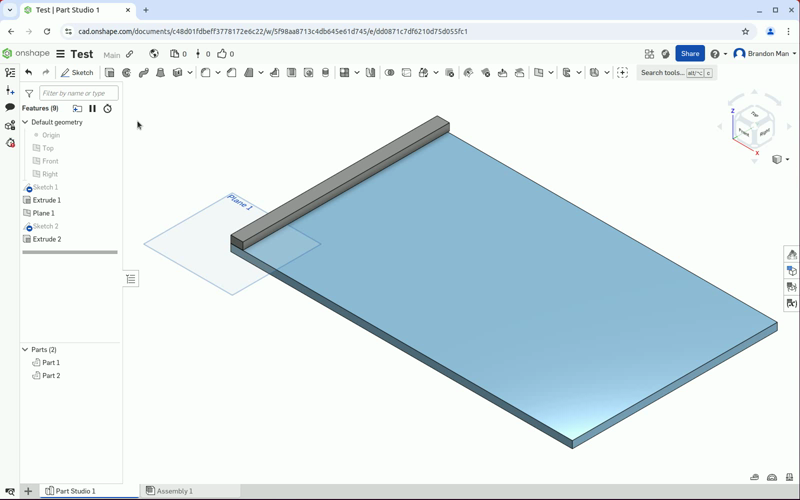
mouse_move(73, 189)
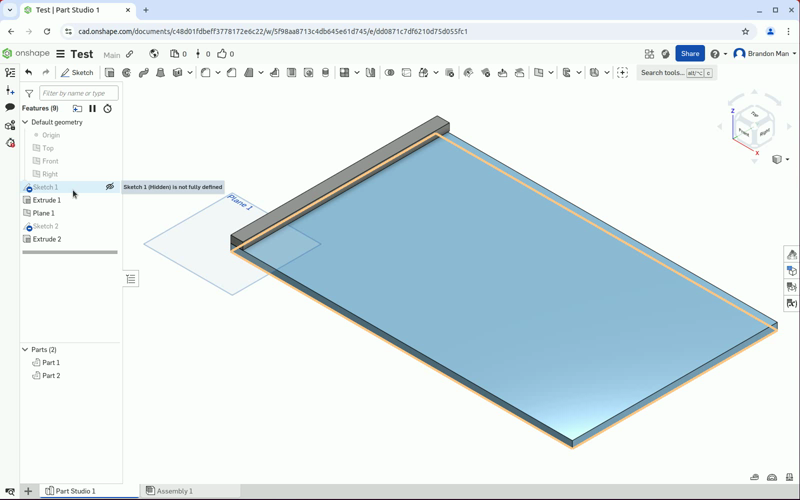
click(73, 189)